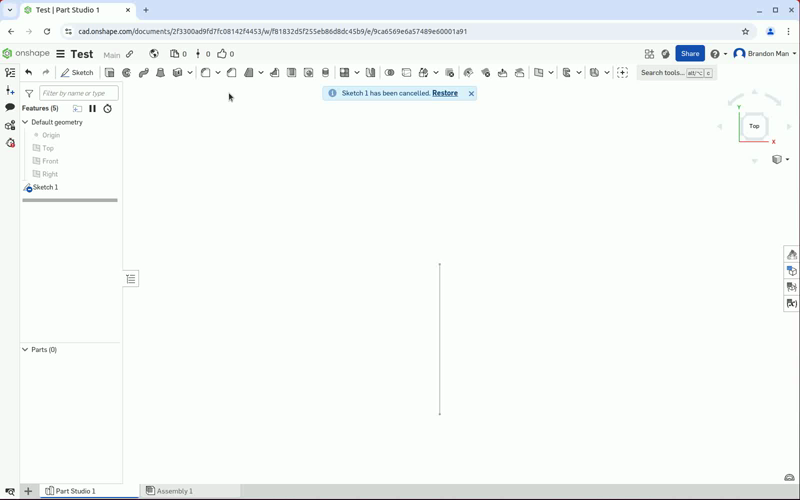
key(shift+h)
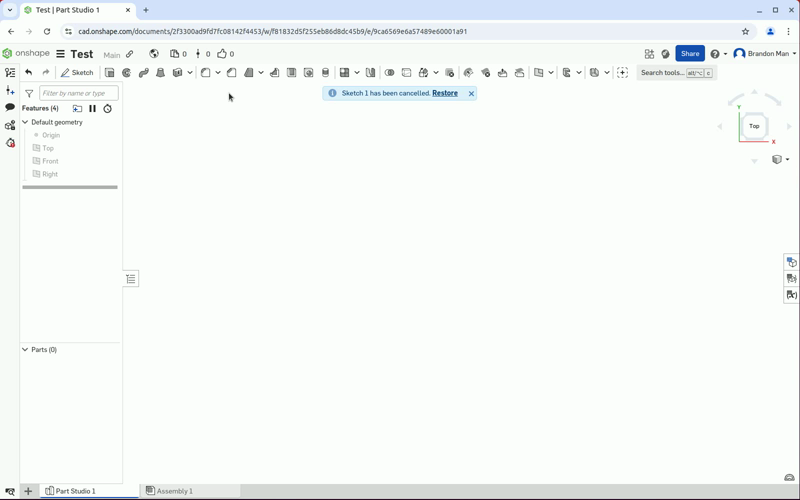
mouse_move(73, 352)
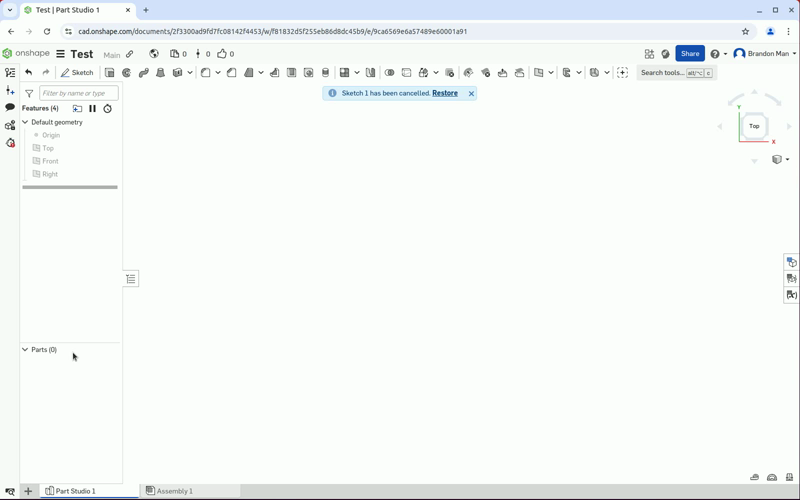
key(y)
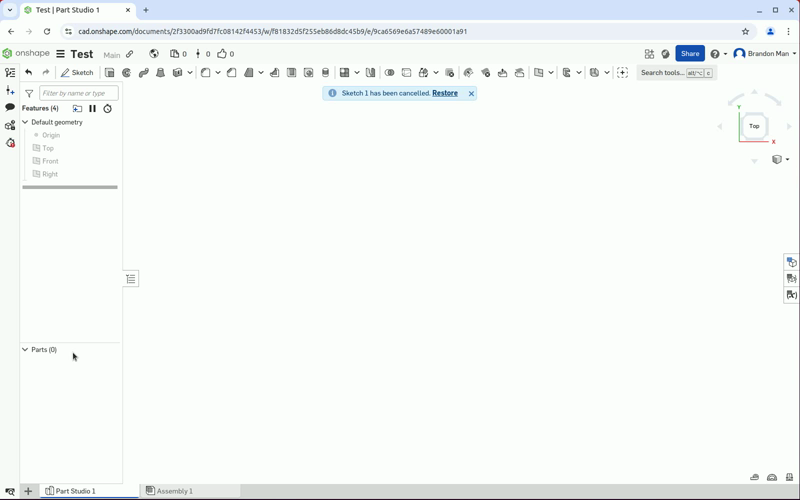
key(shift+p)
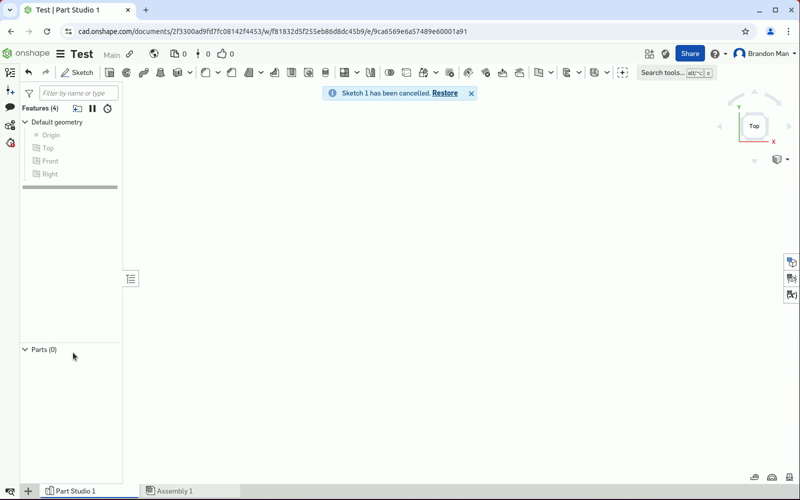
key(space)
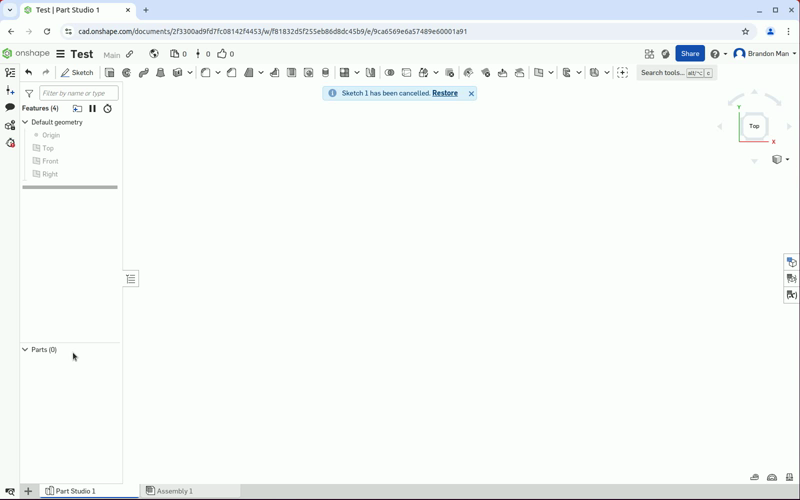
key_down(shift)
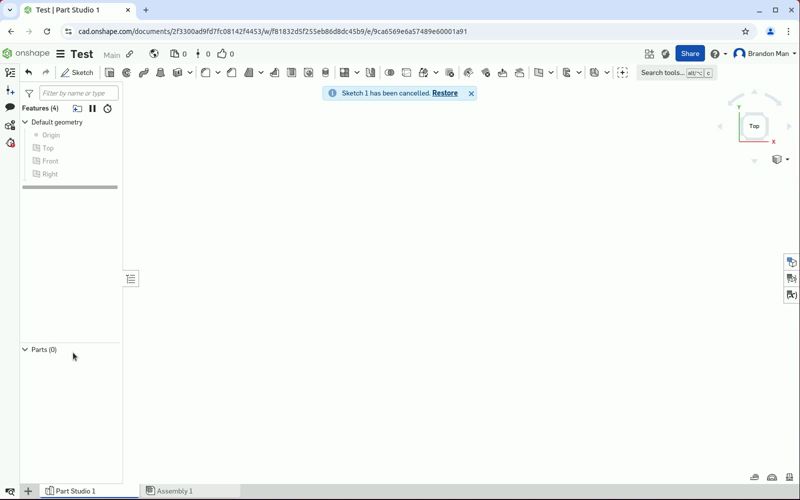
key(up)
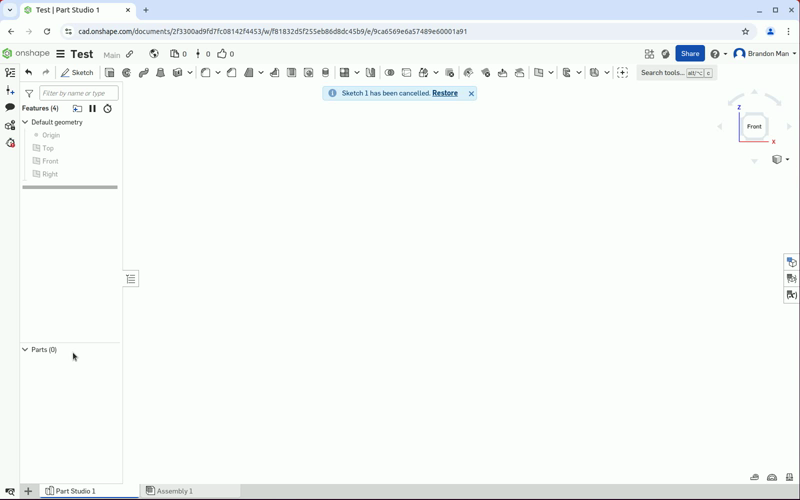
key_up(shift)
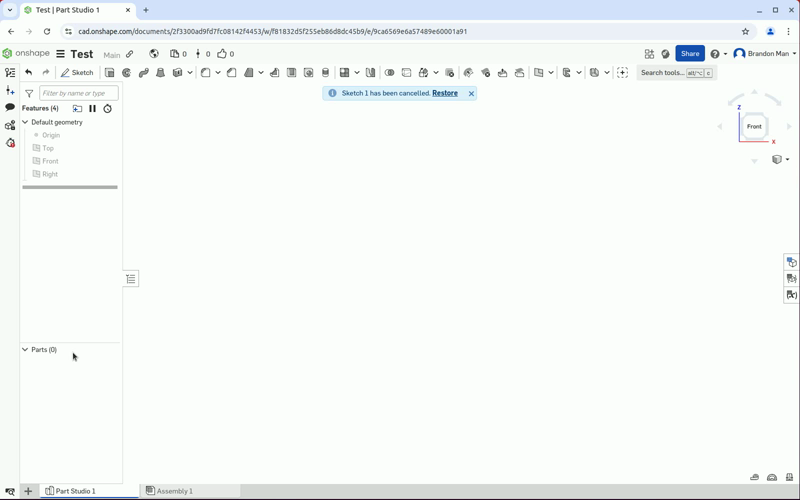
mouse_move(73, 352)
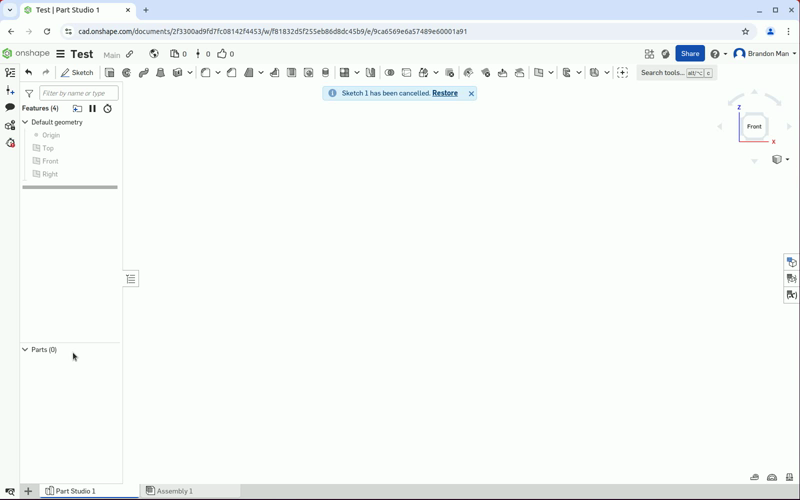
key(shift+y)
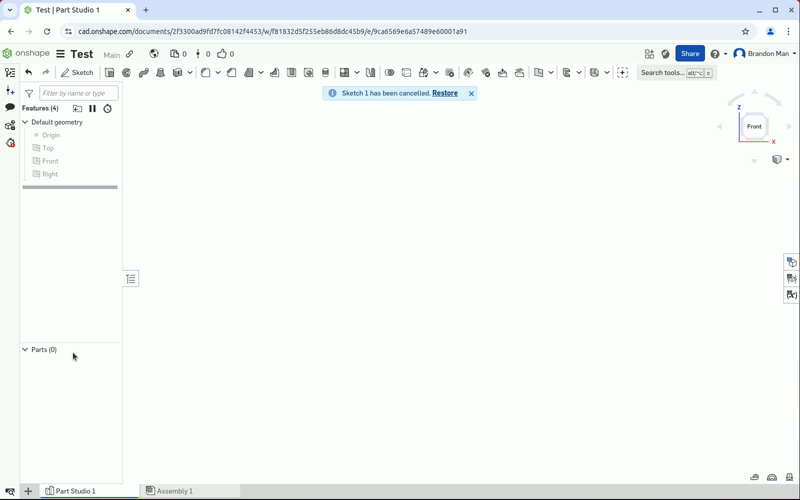
key(shift+s)
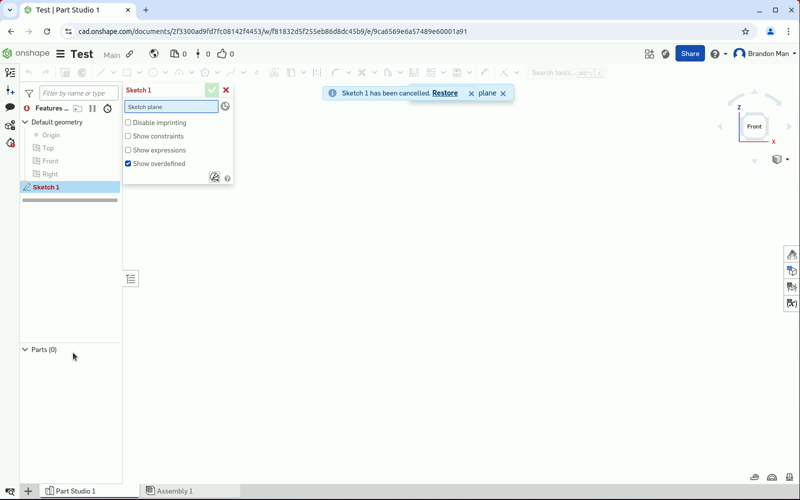
mouse_move(73, 163)
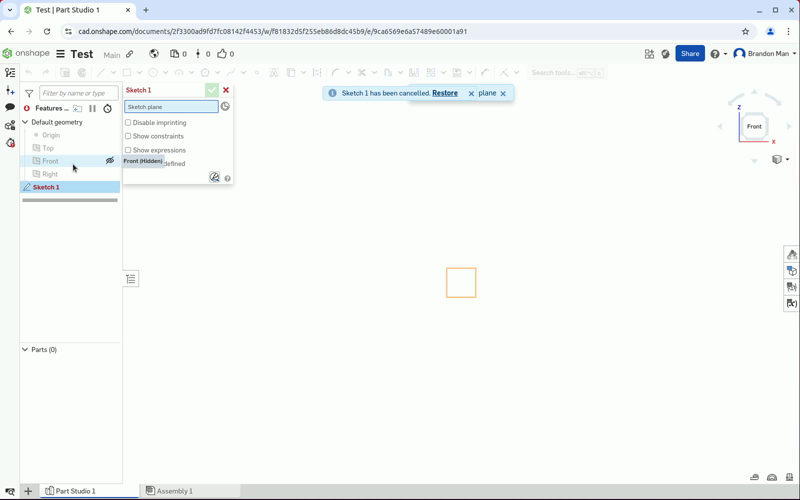
click(73, 163)
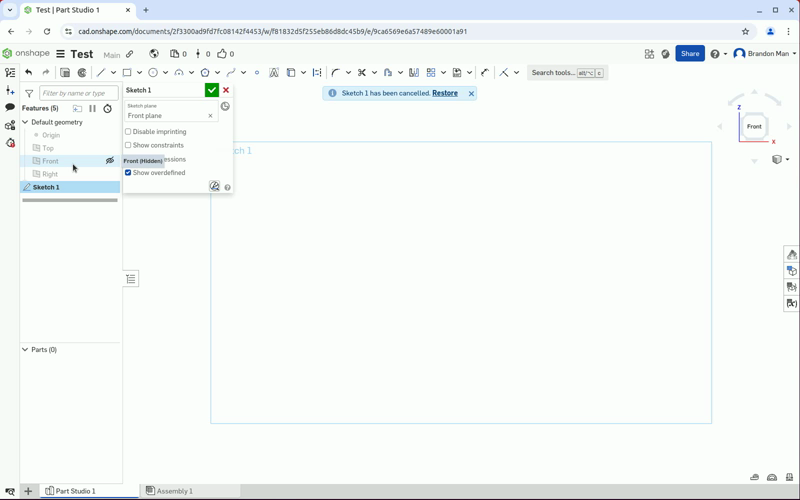
mouse_move(73, 352)
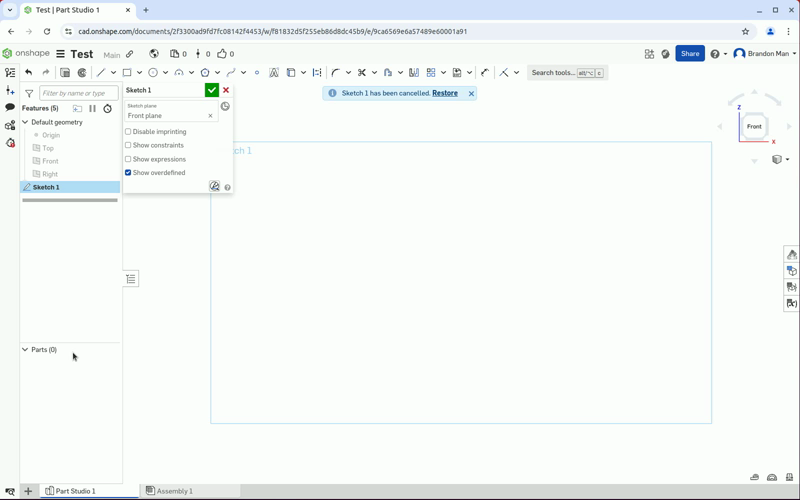
key(y)
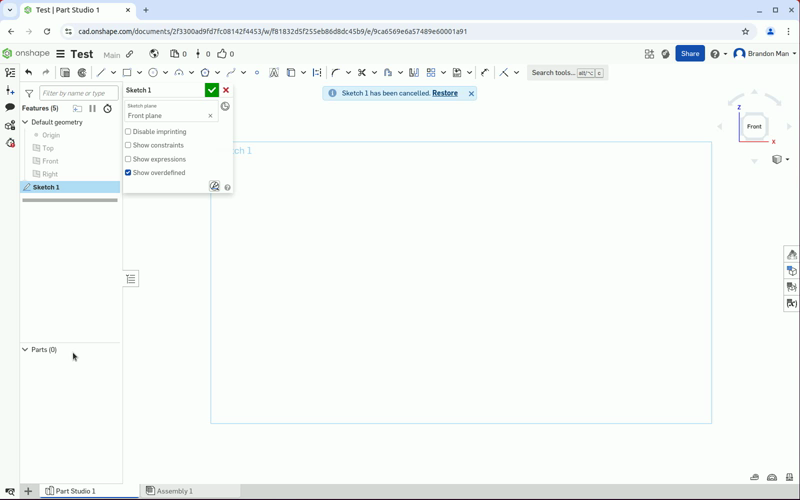
key(c)
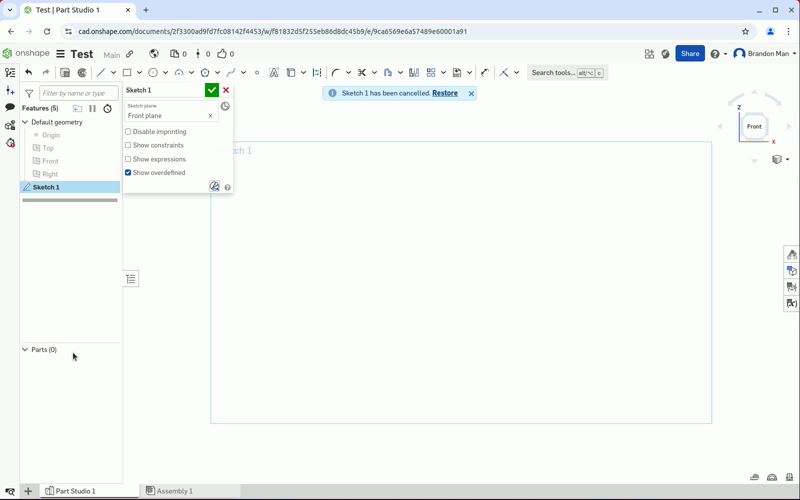
key_down(shift)
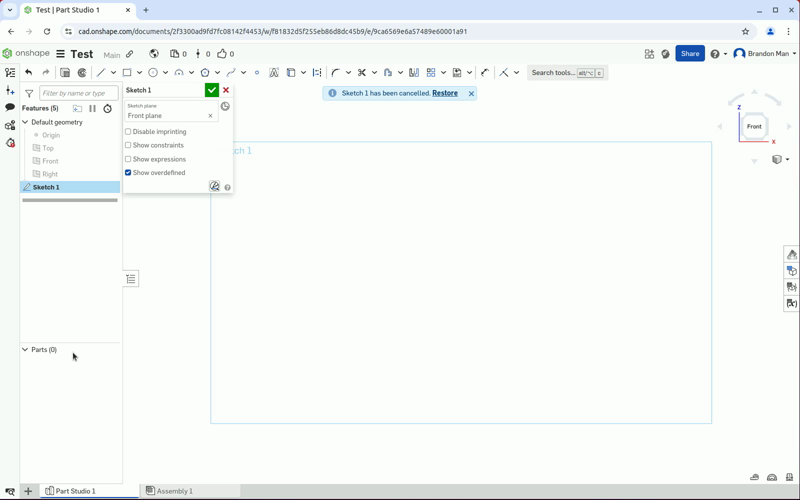
mouse_move(461, 282)
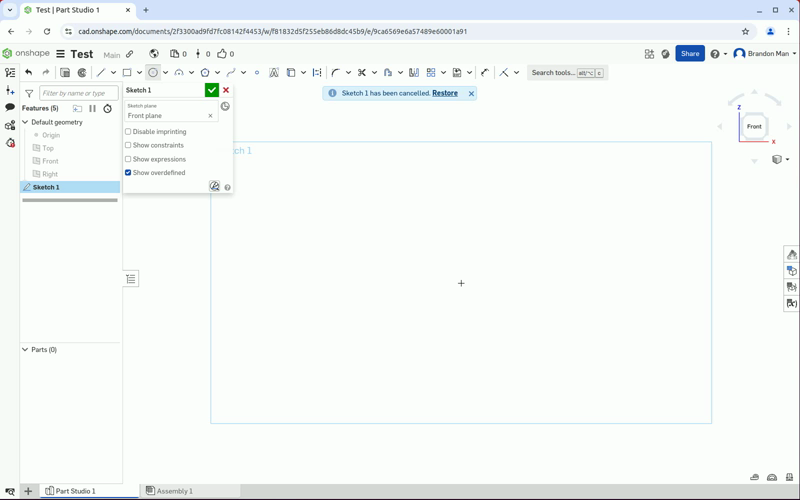
click(461, 282)
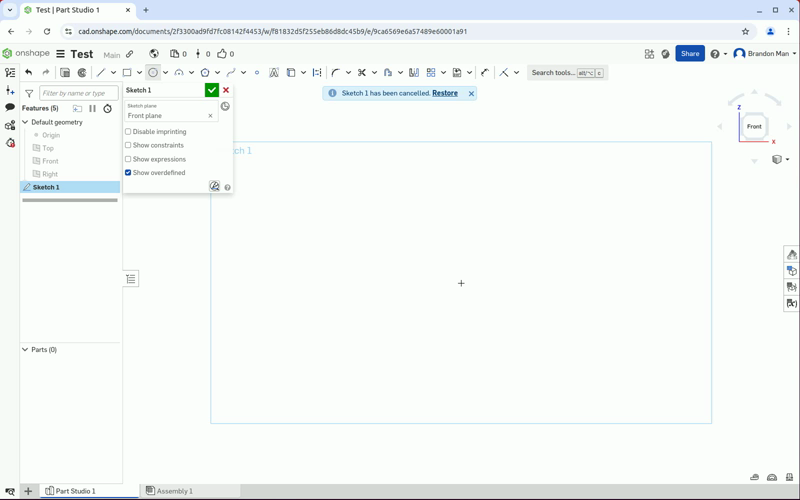
key_up(shift)
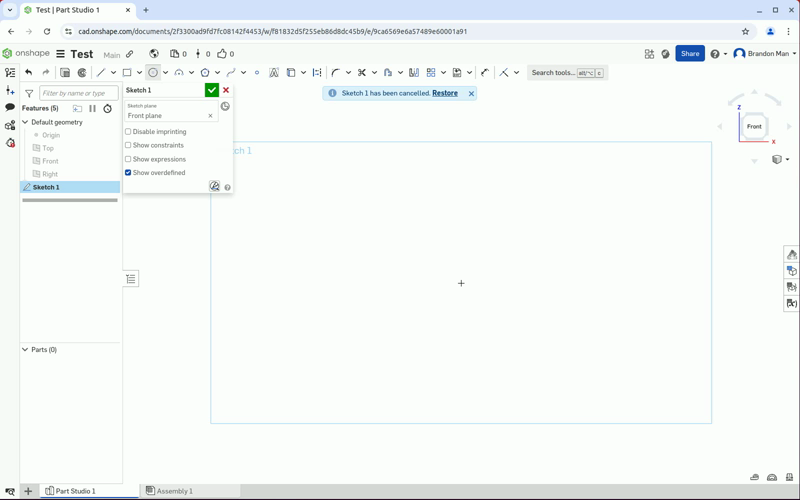
mouse_move(566, 282)
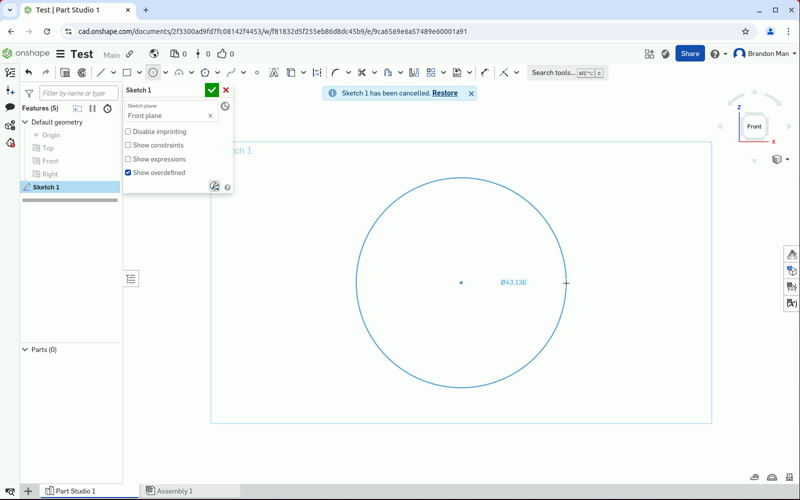
click(566, 282)
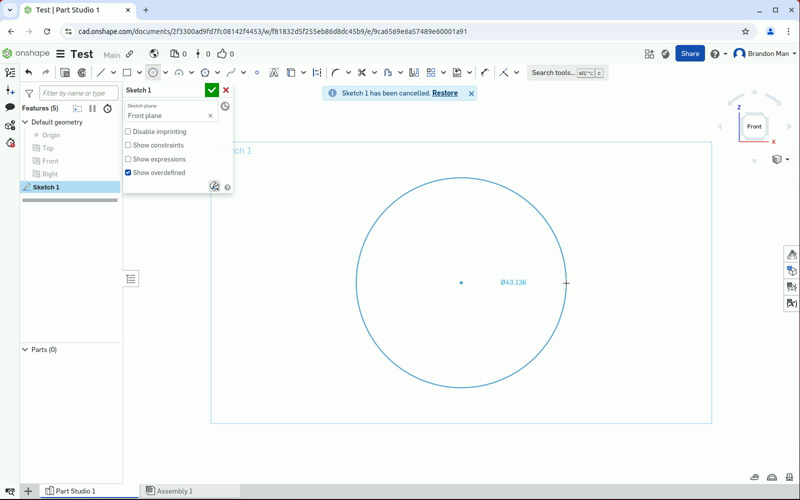
key(esc)
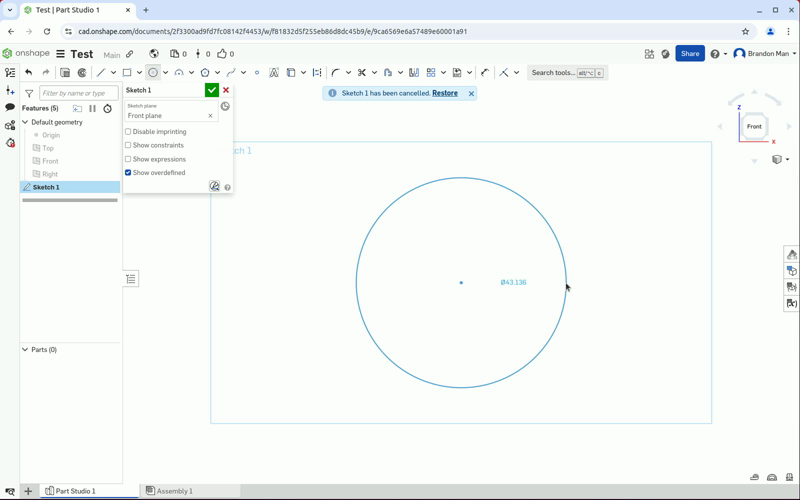
key(a)
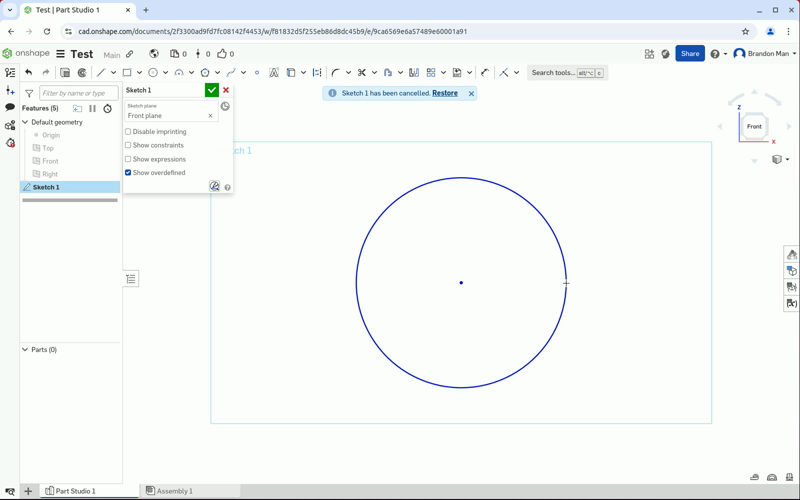
key_down(shift)
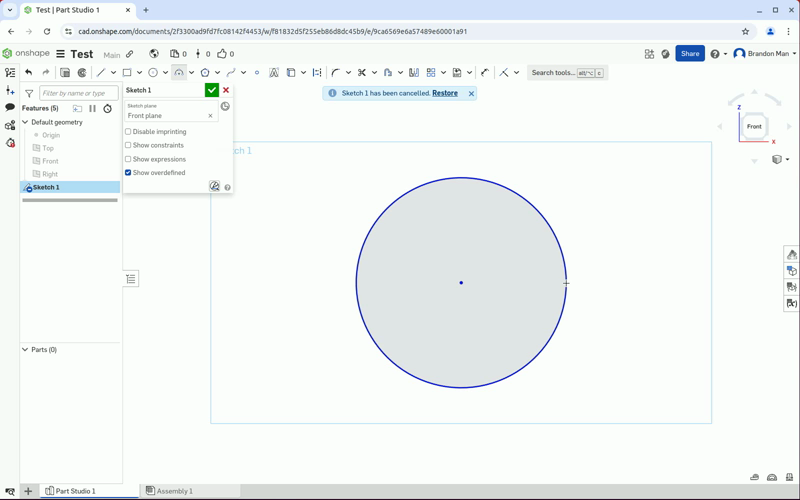
mouse_move(437, 245)
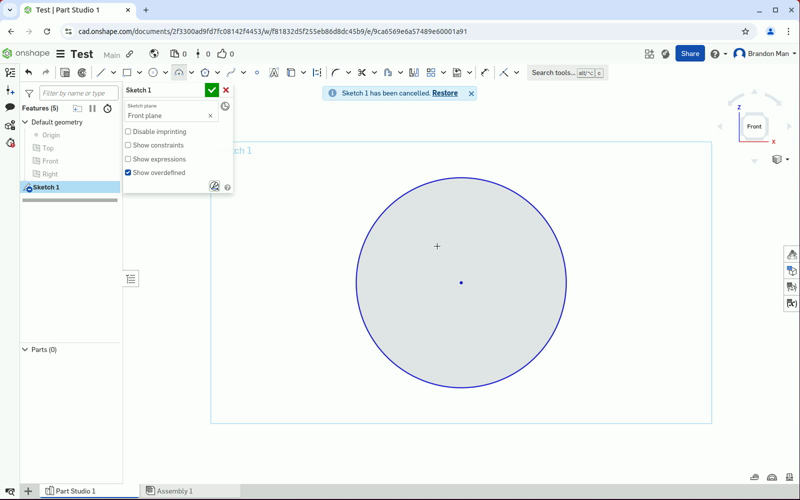
click(437, 245)
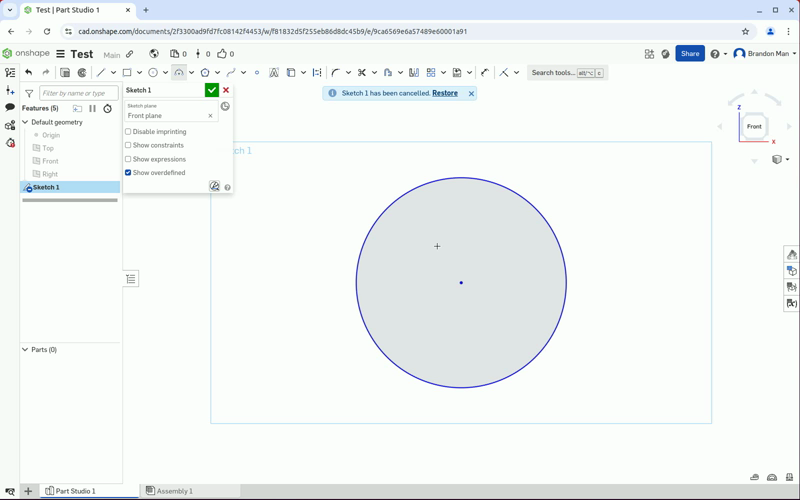
key_up(shift)
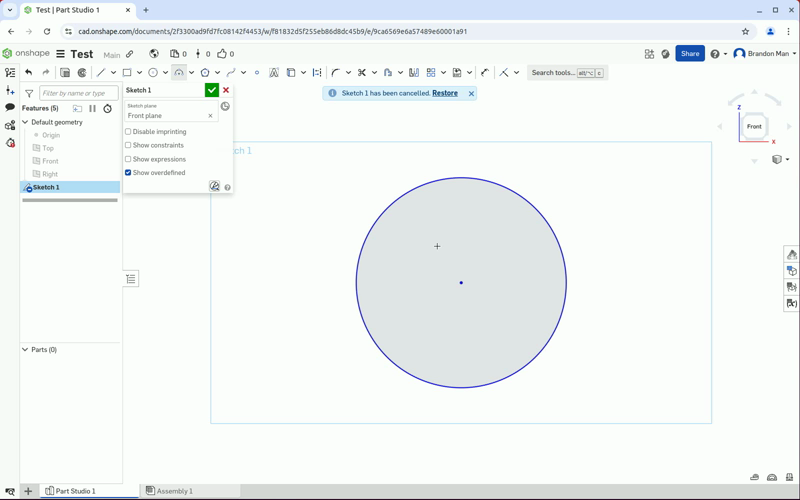
key_down(shift)
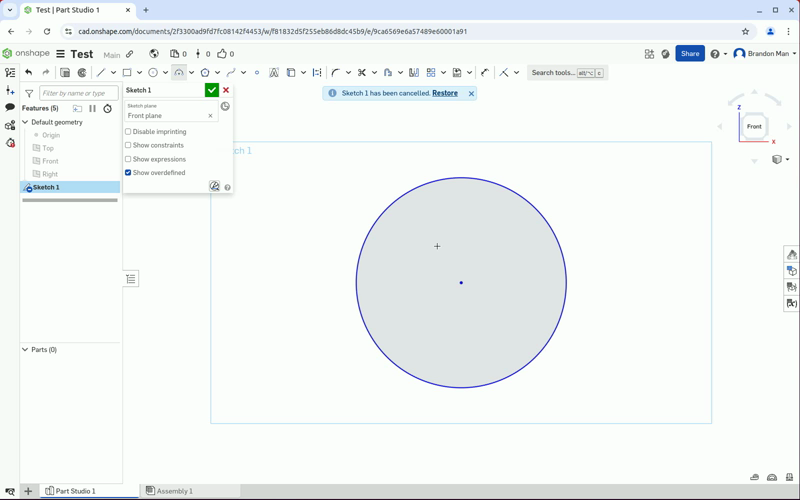
mouse_move(483, 245)
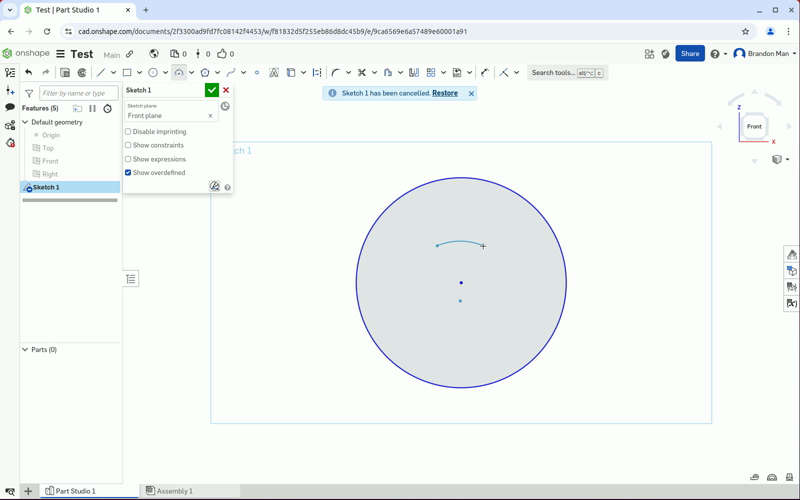
click(483, 245)
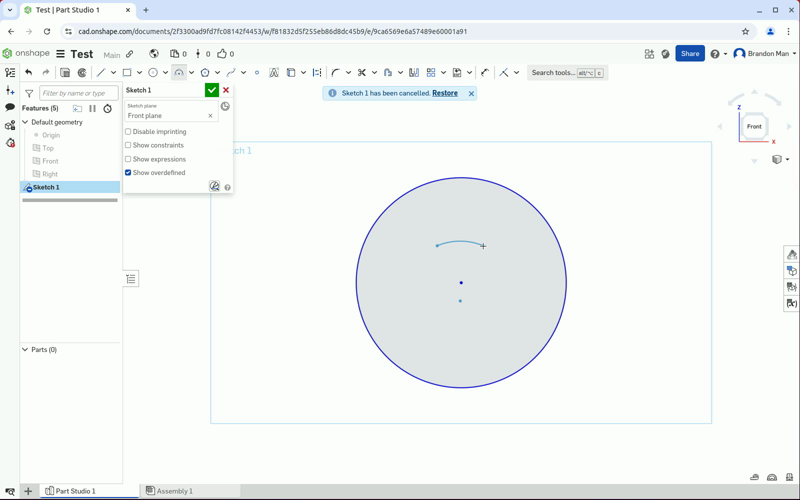
mouse_move(460, 326)
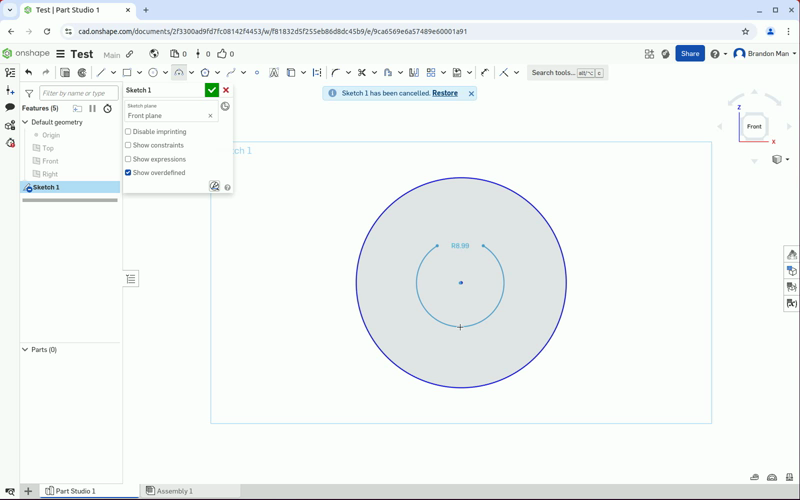
click(460, 326)
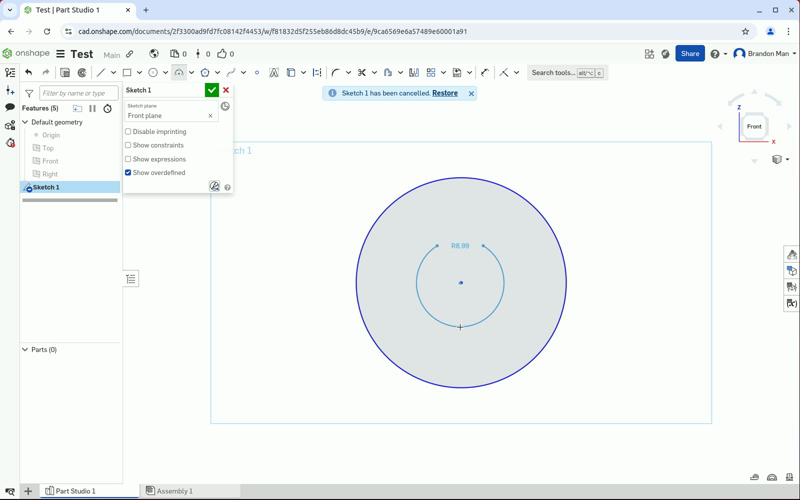
key_up(shift)
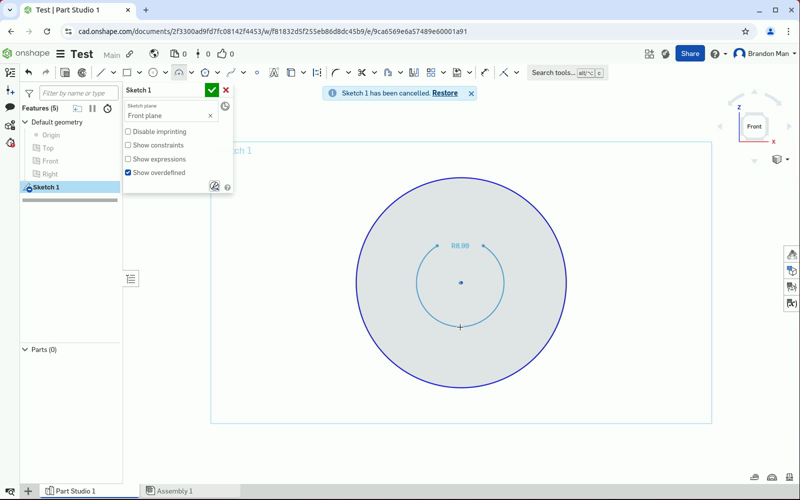
key(esc)
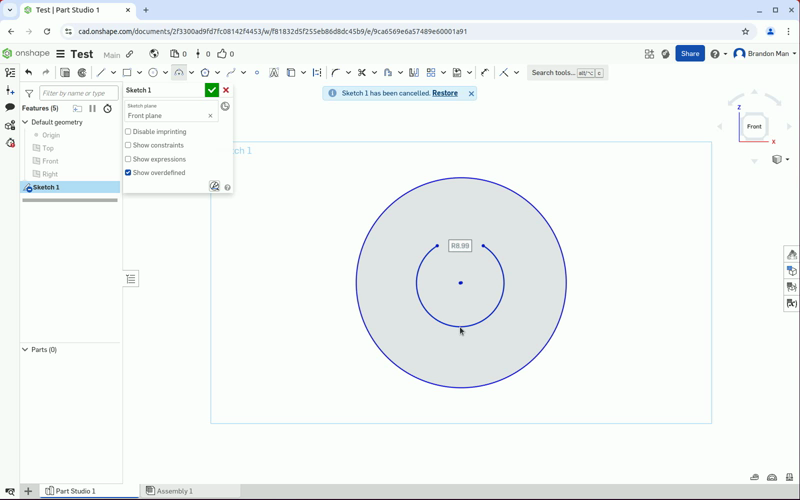
key(l)
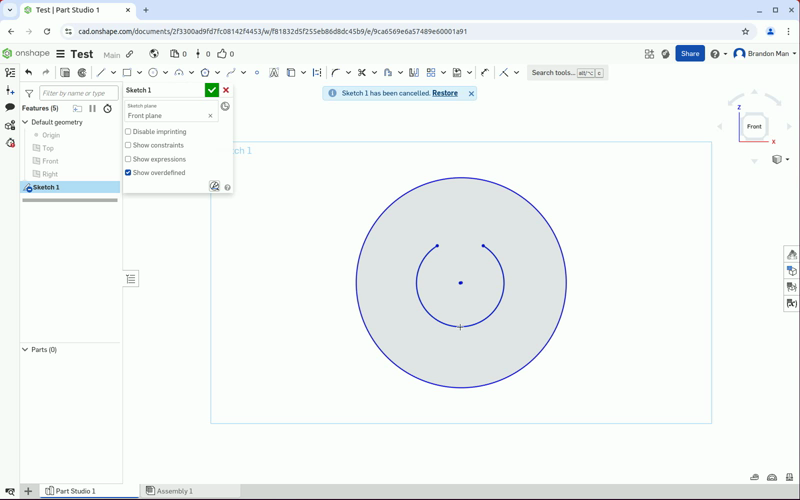
mouse_move(483, 245)
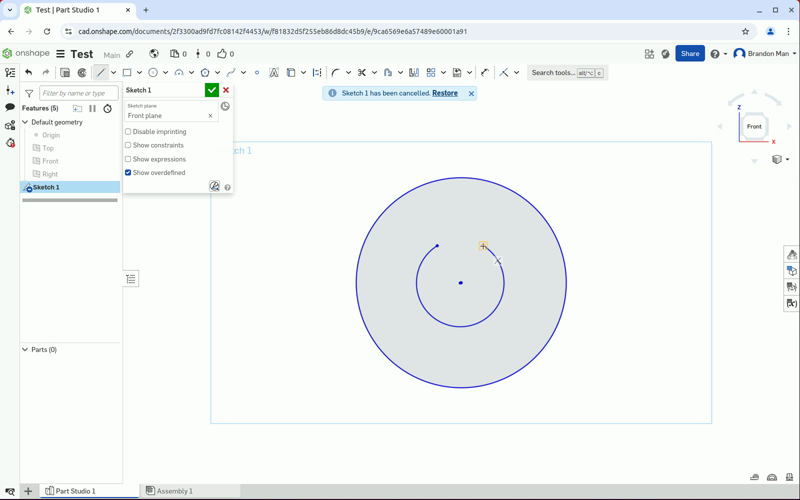
click(483, 245)
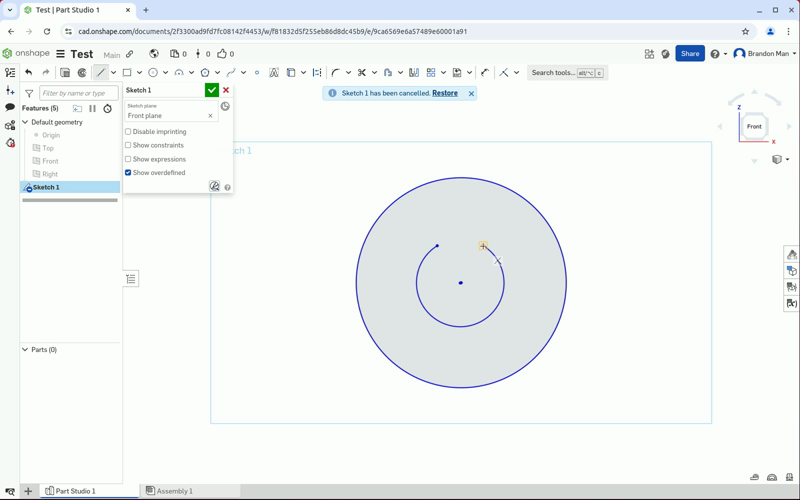
mouse_move(513, 245)
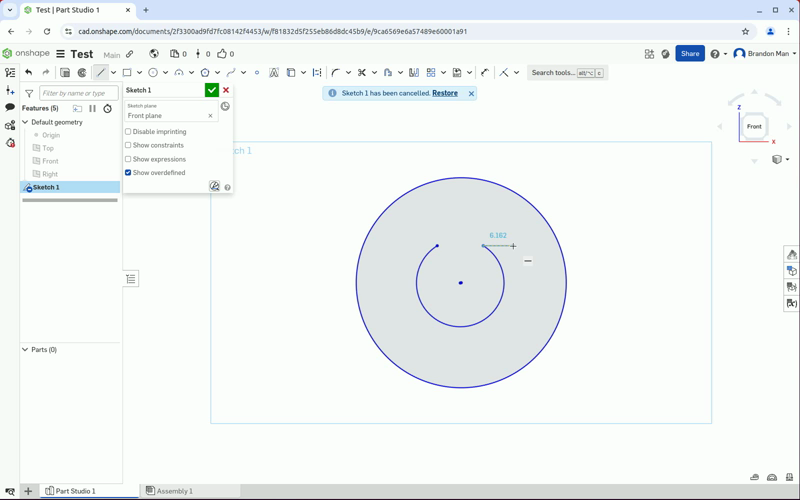
key_down(shift)
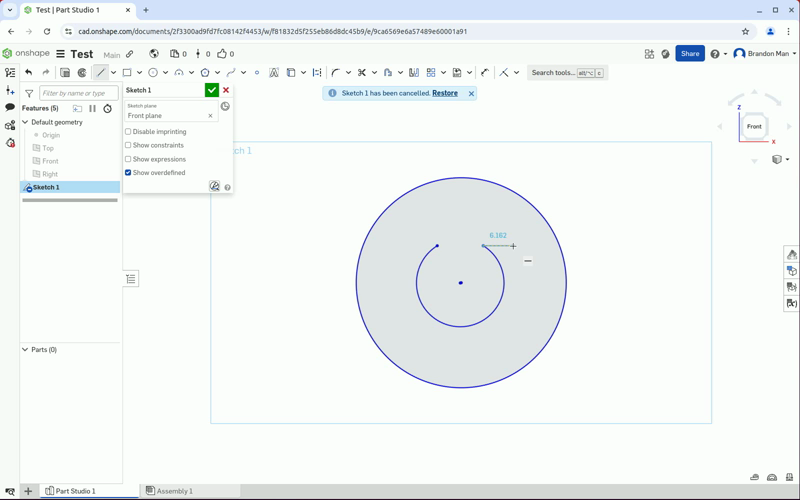
mouse_move(437, 245)
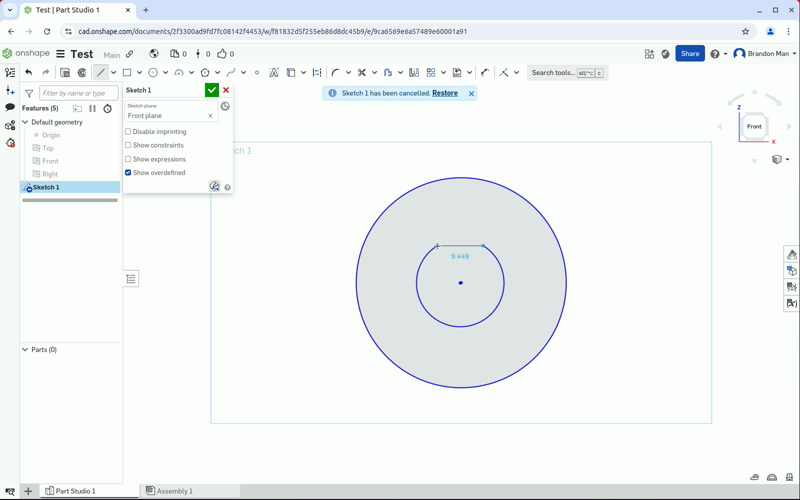
key_up(shift)
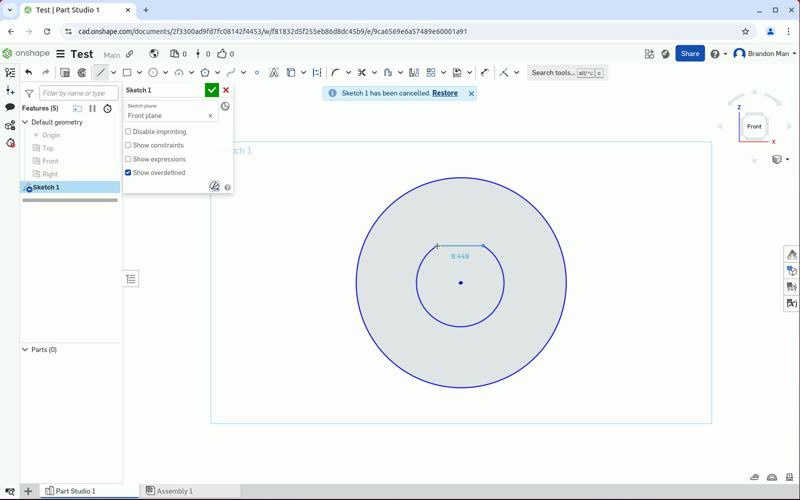
click(437, 245)
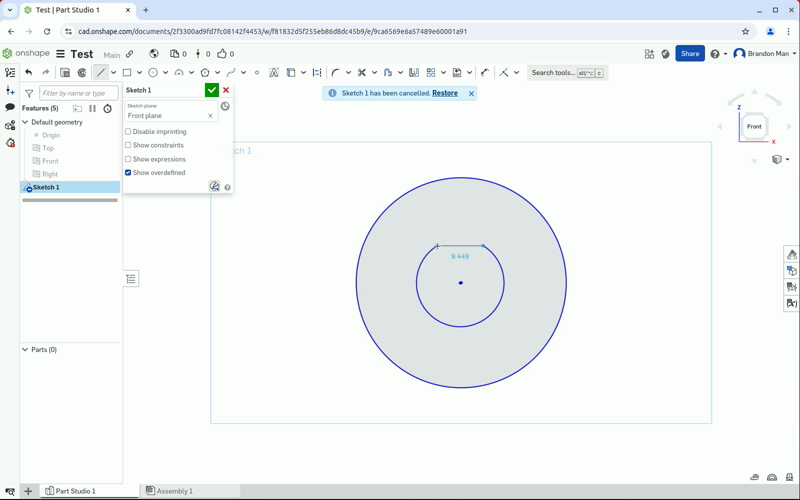
key(esc)
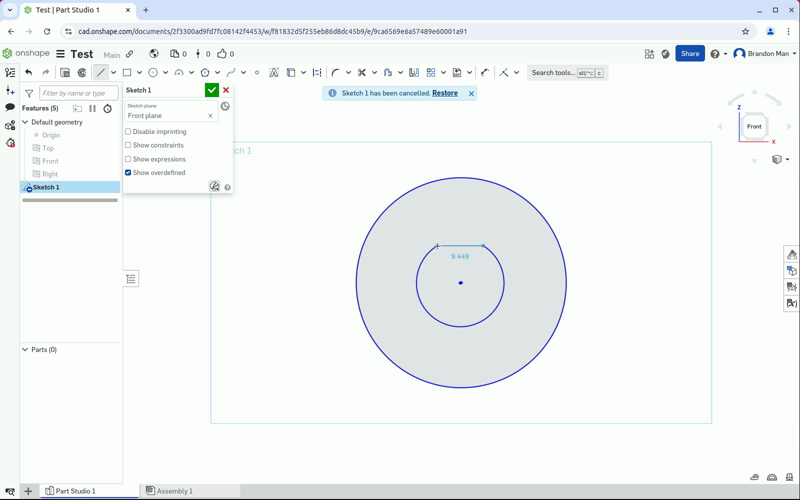
mouse_move(438, 222)
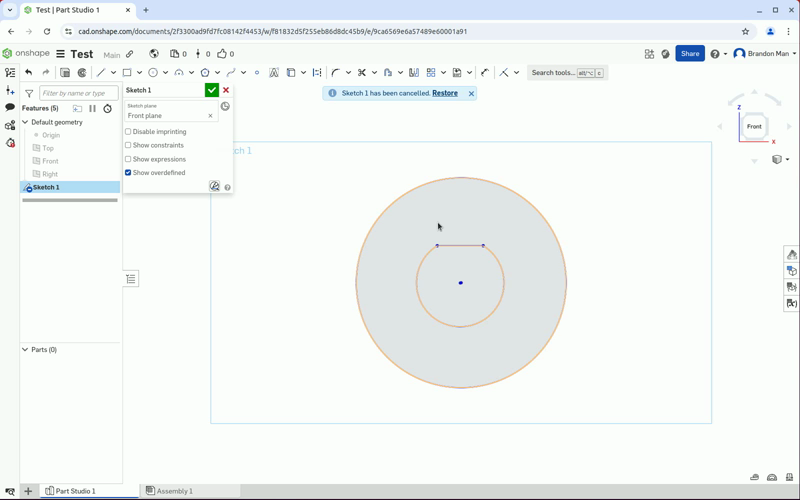
click(438, 222)
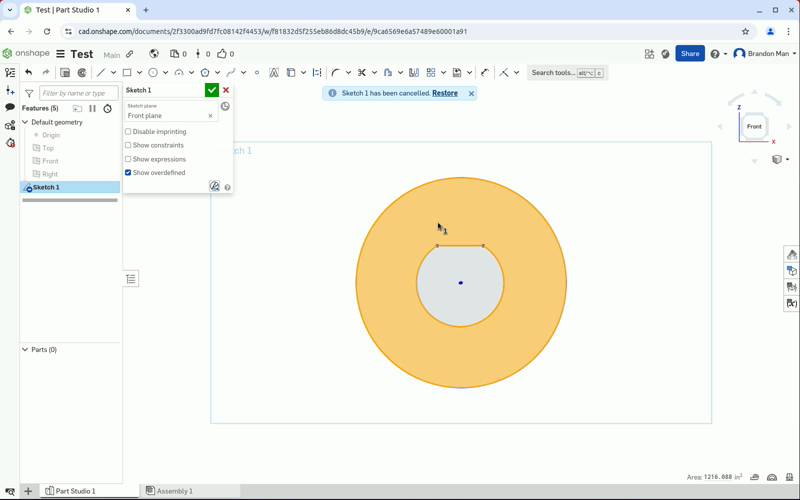
mouse_move(73, 352)
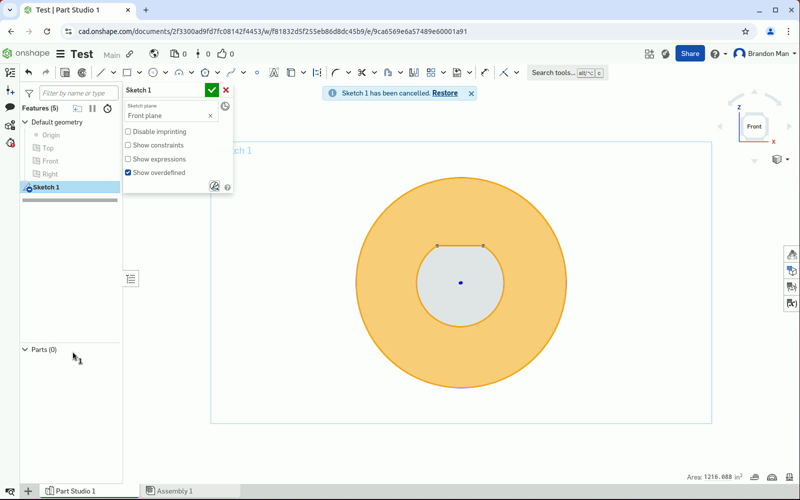
key(shift+y)
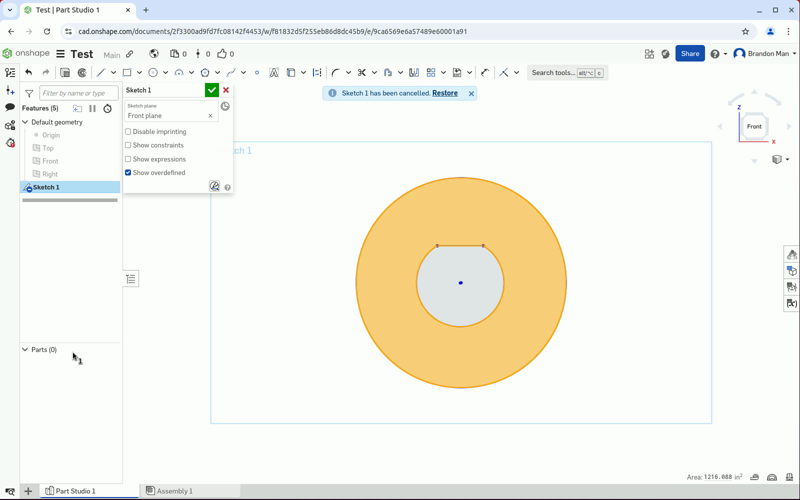
key(shift+e)
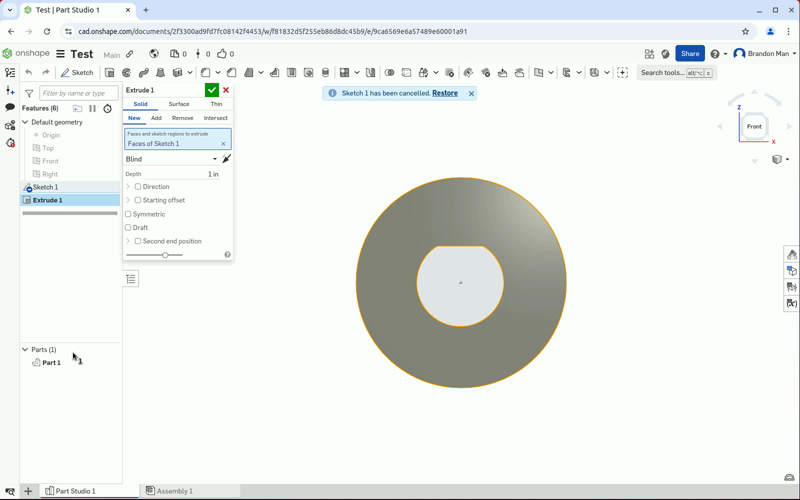
mouse_move(143, 106)
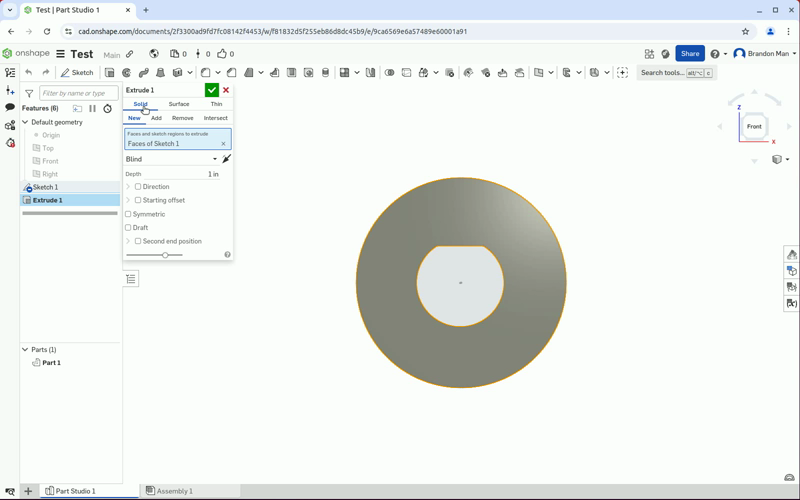
click(143, 106)
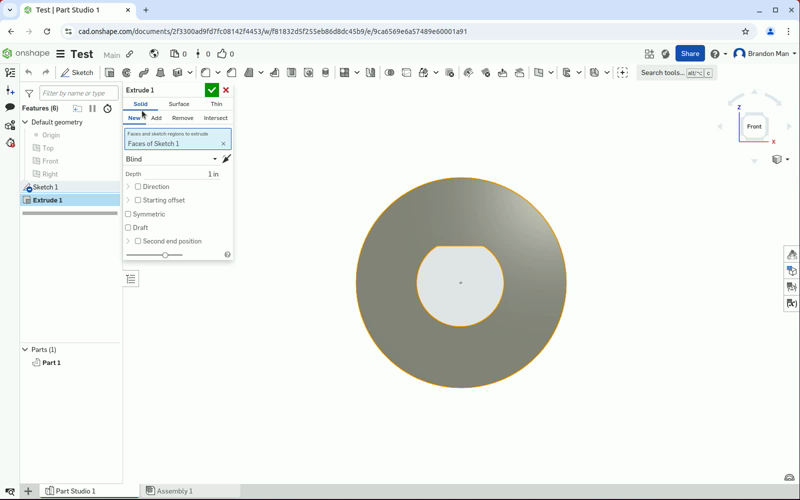
mouse_move(137, 120)
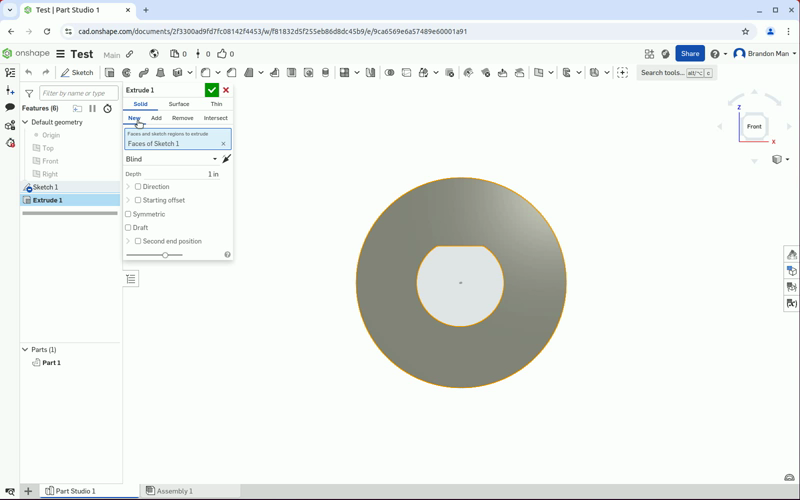
click(137, 120)
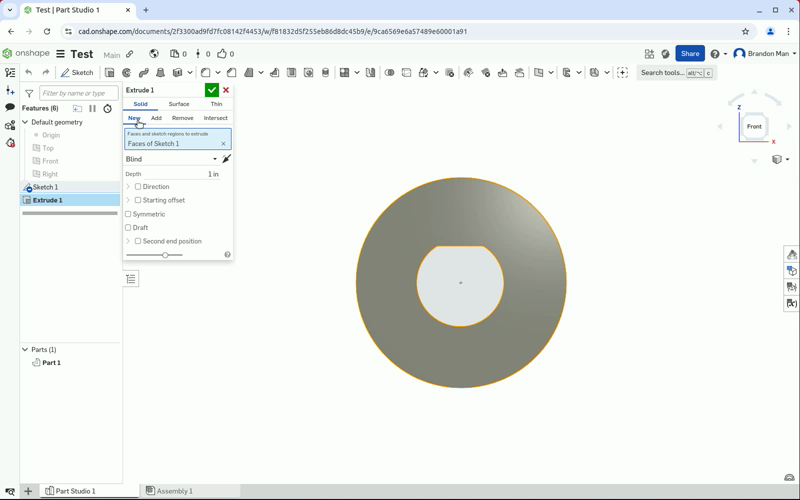
key(tab, 4)
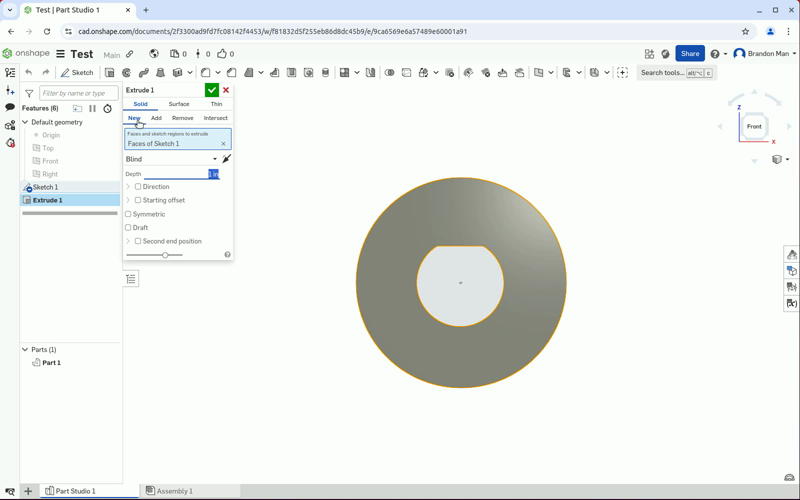
text(23.108)
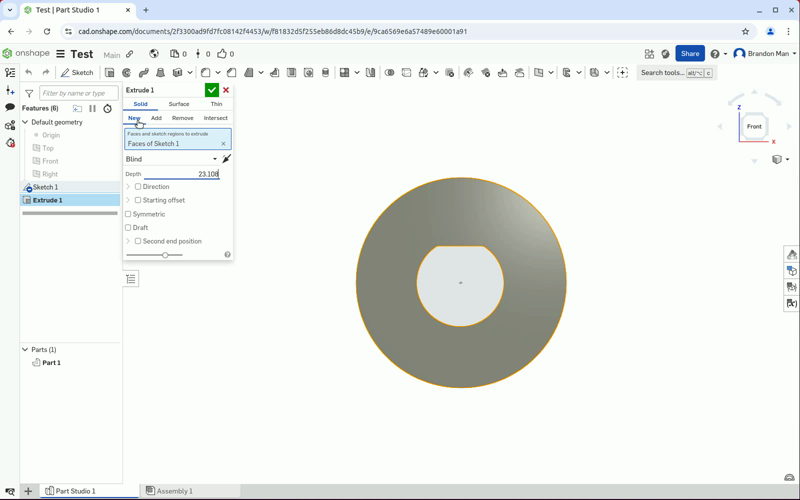
key(enter)
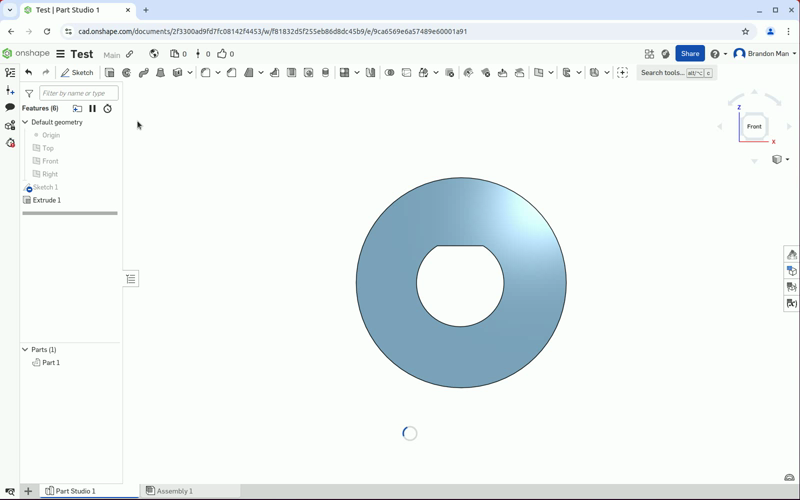
key(shift+h)
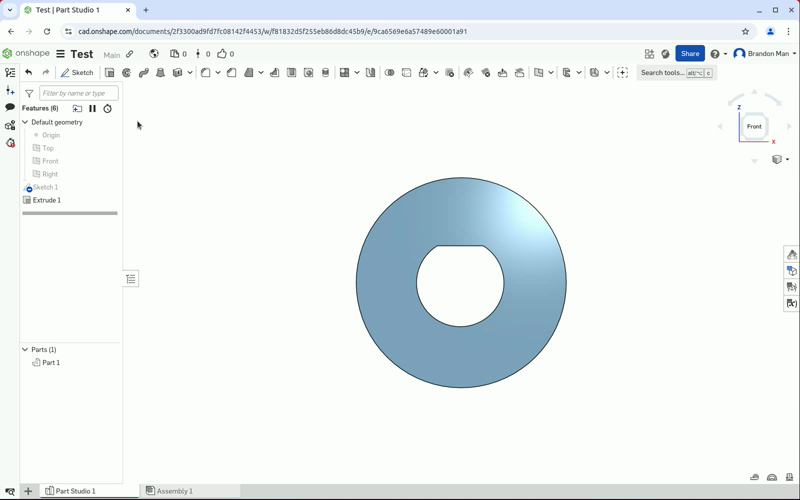
key(shift+h)
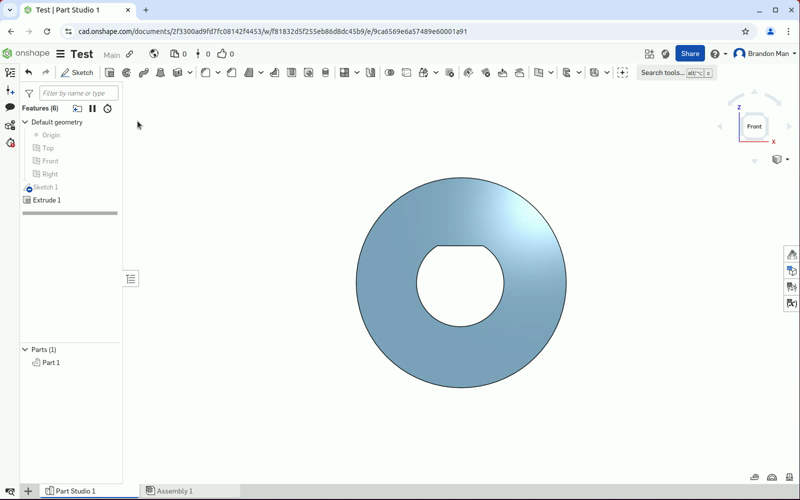
mouse_move(73, 189)
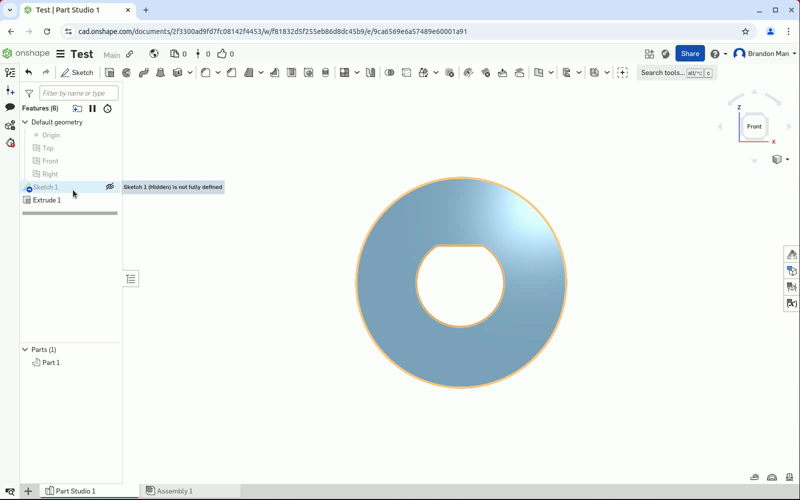
click(73, 189)
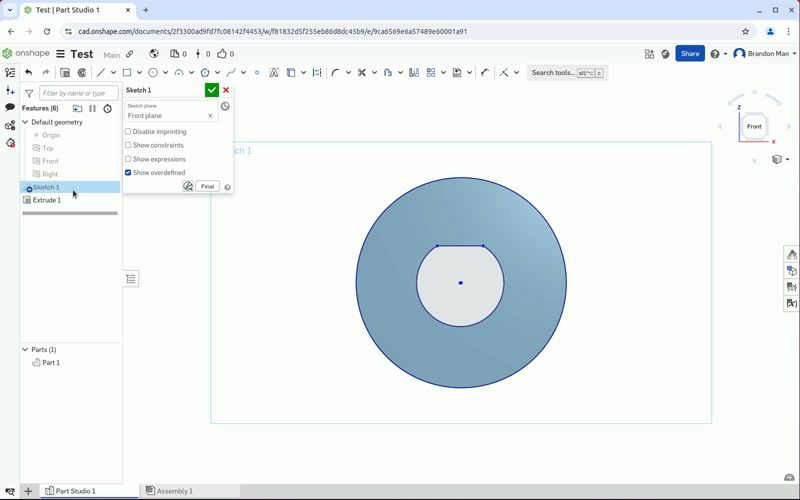
mouse_move(229, 92)
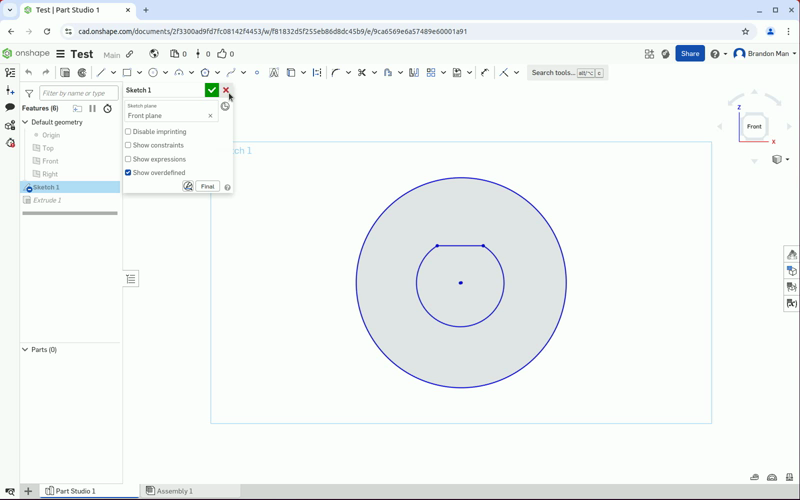
click(229, 92)
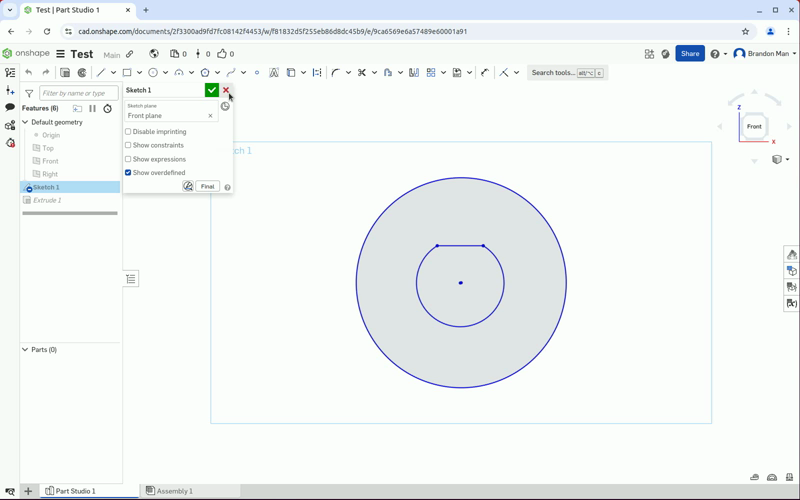
key(shift+s)
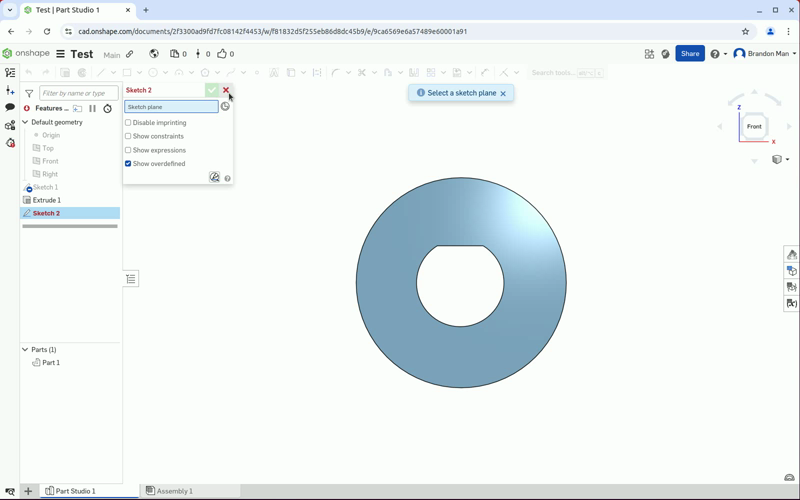
mouse_move(73, 163)
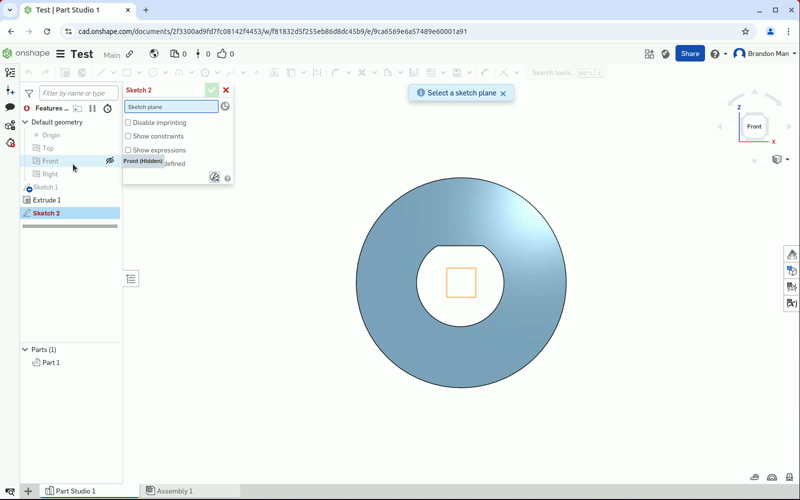
click(73, 163)
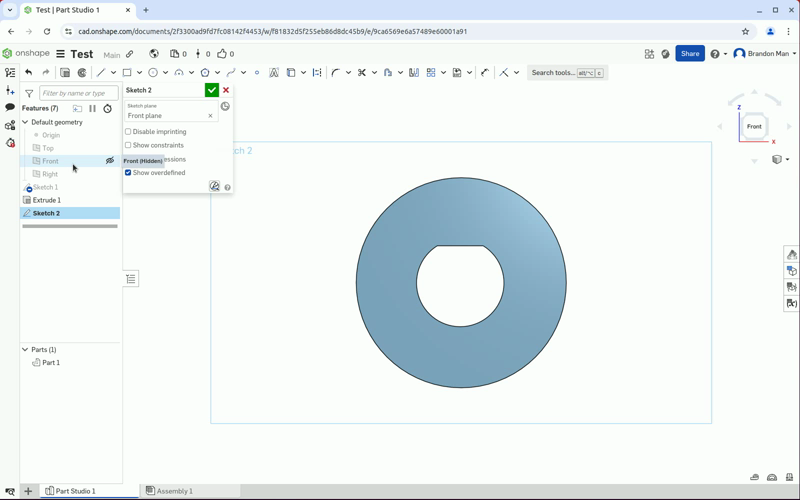
mouse_move(73, 352)
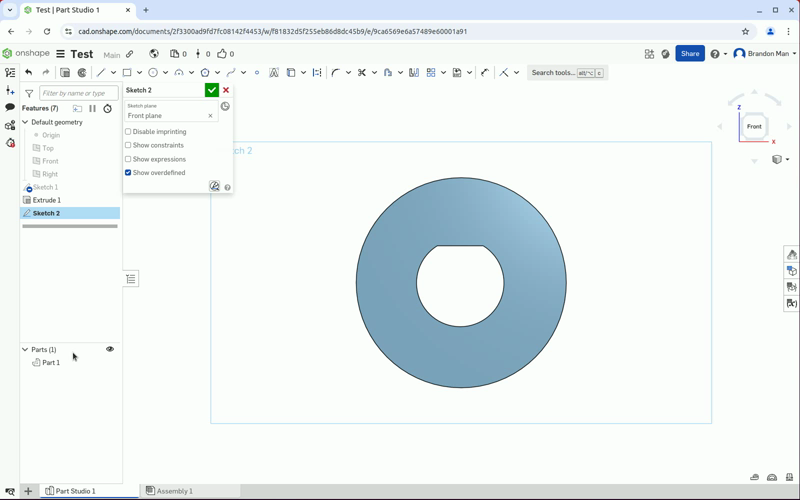
key(y)
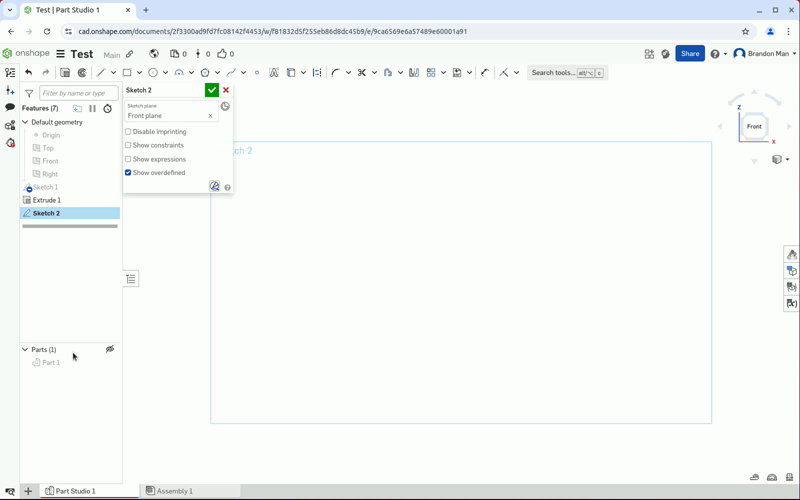
key(a)
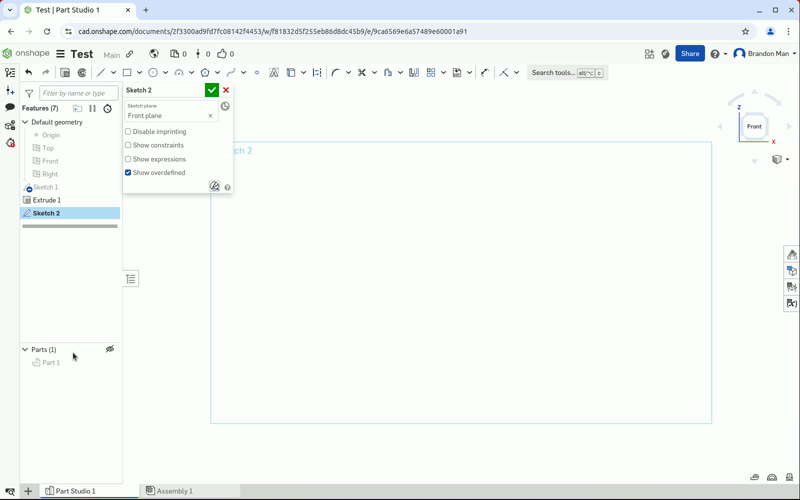
key_down(shift)
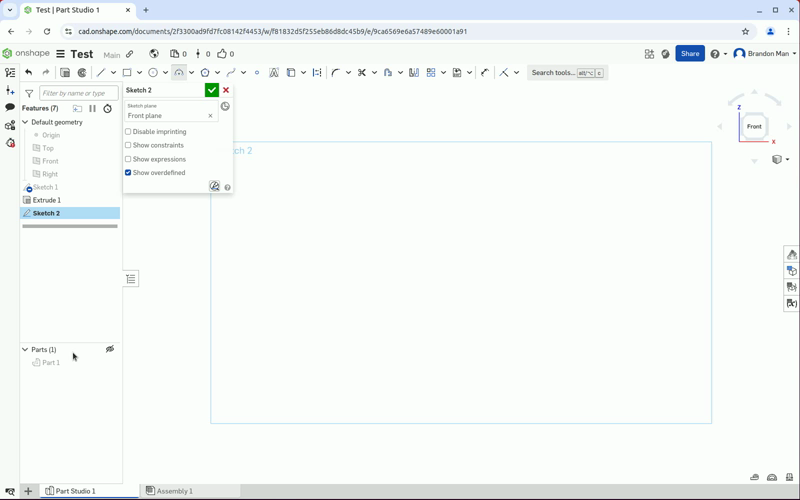
mouse_move(438, 246)
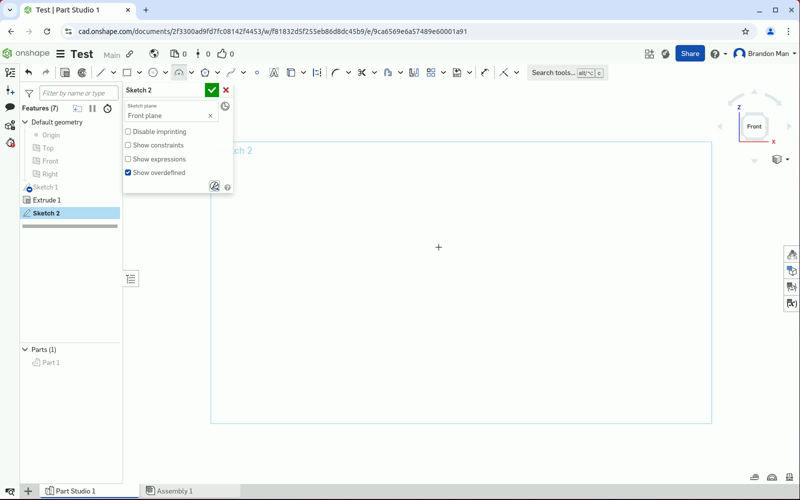
click(438, 246)
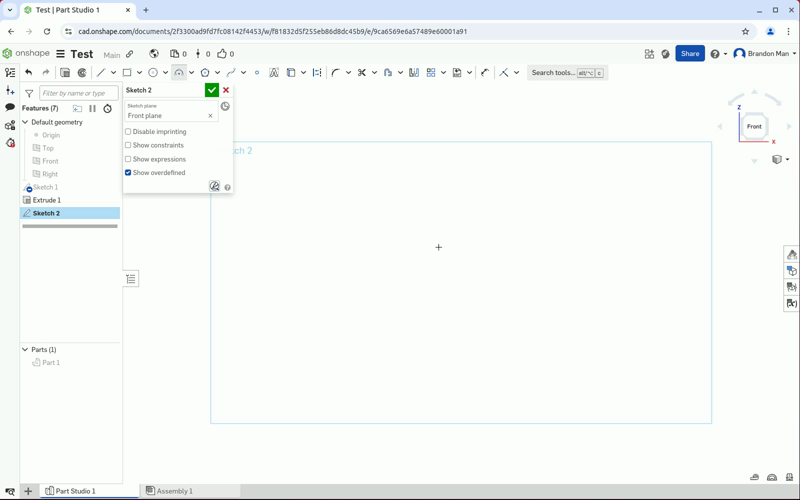
key_up(shift)
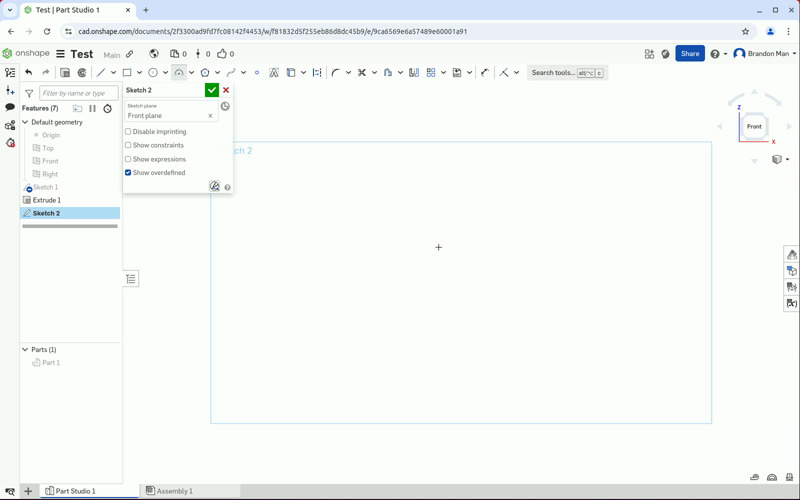
key_down(shift)
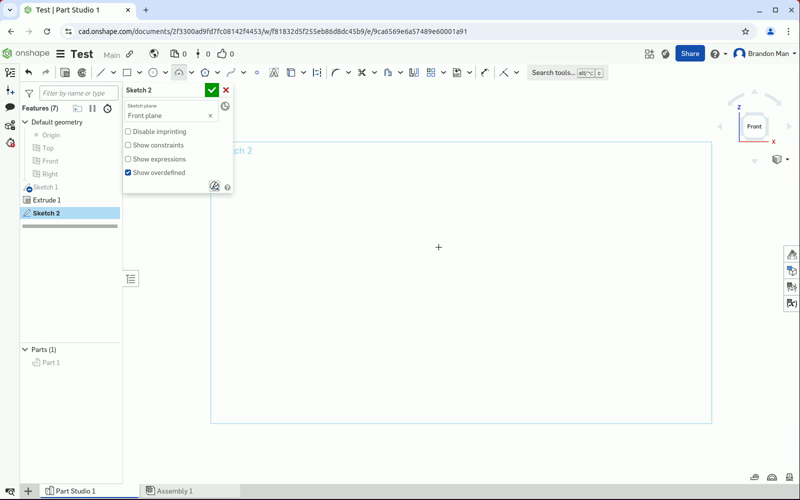
mouse_move(483, 246)
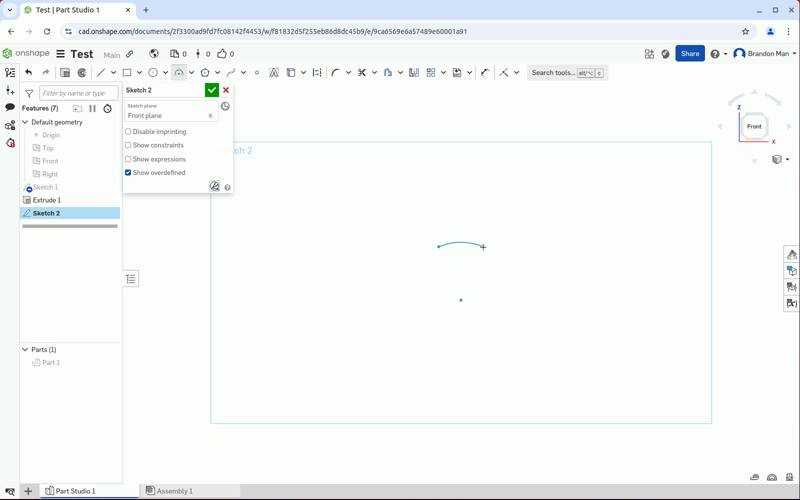
click(483, 246)
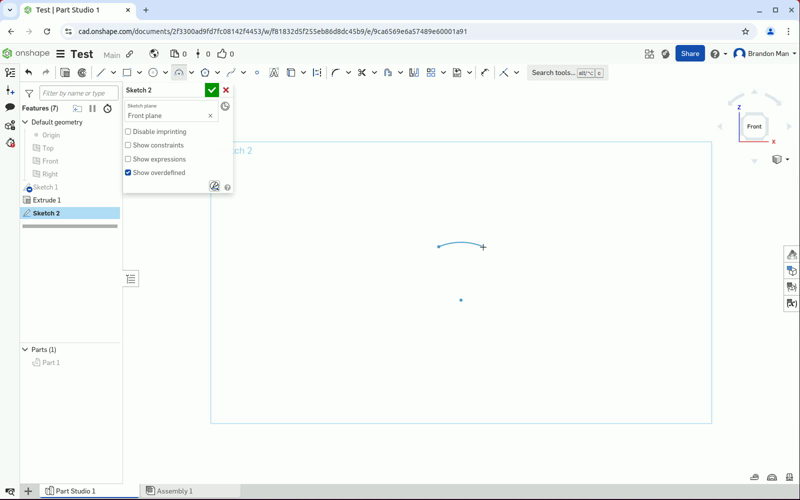
mouse_move(461, 325)
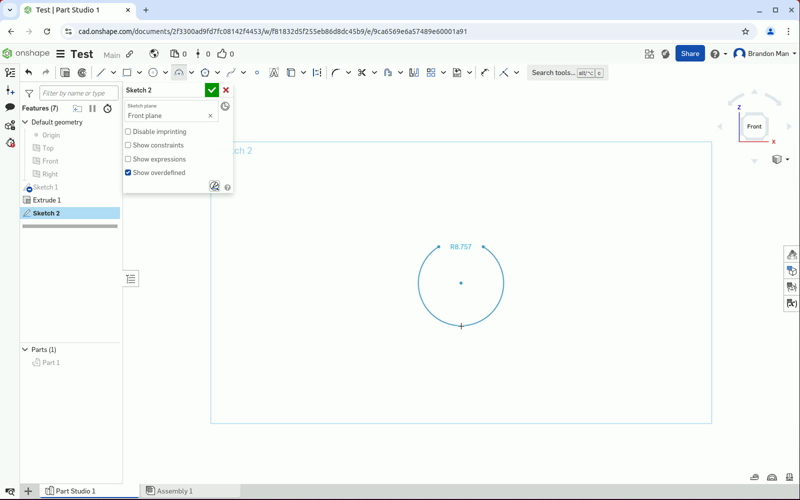
click(461, 325)
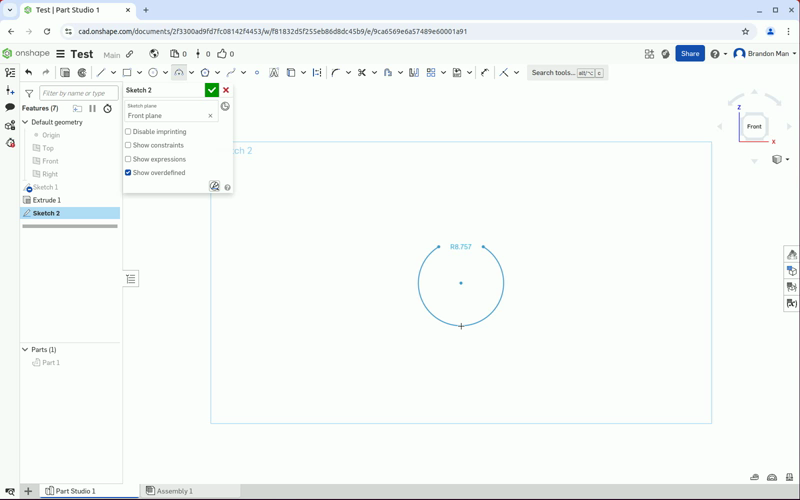
key_up(shift)
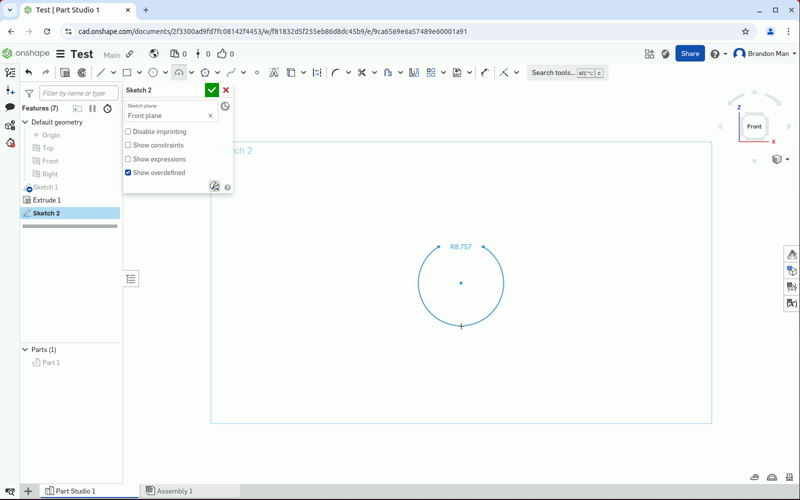
key(esc)
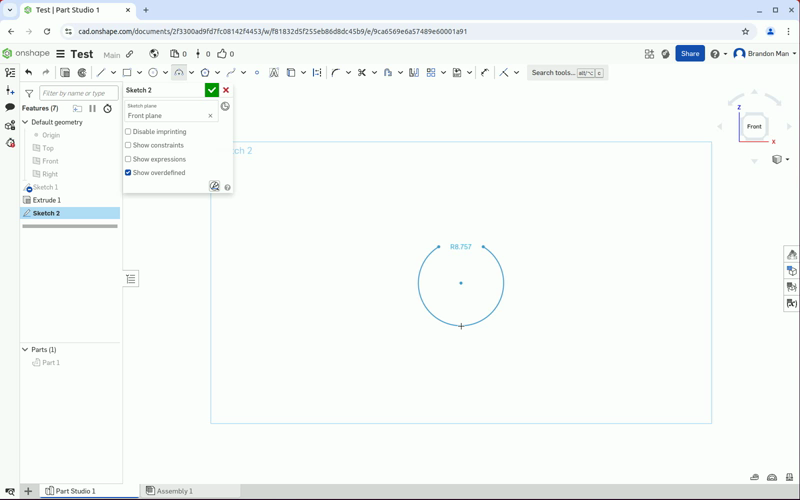
key(l)
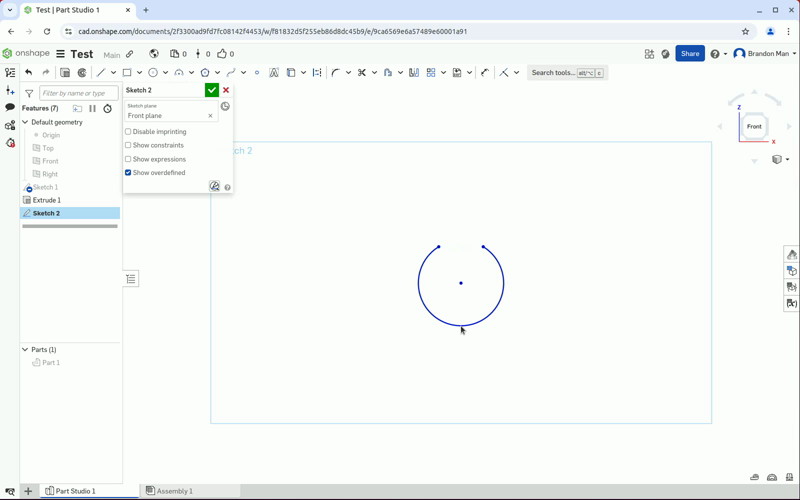
mouse_move(483, 246)
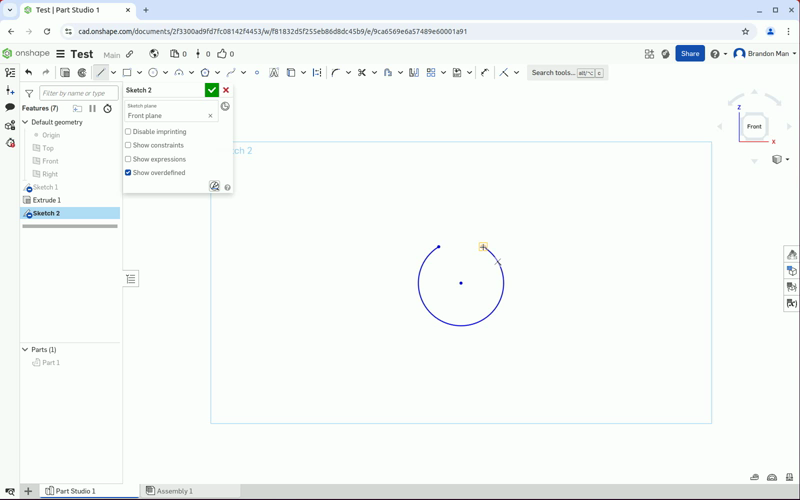
click(483, 246)
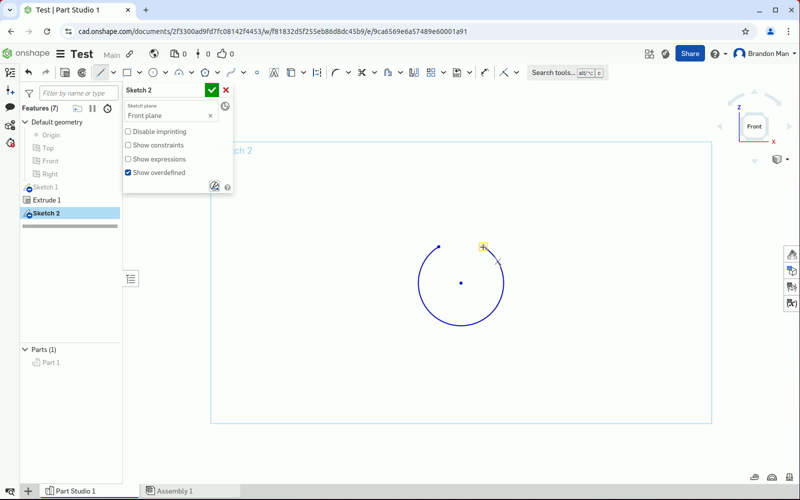
mouse_move(513, 246)
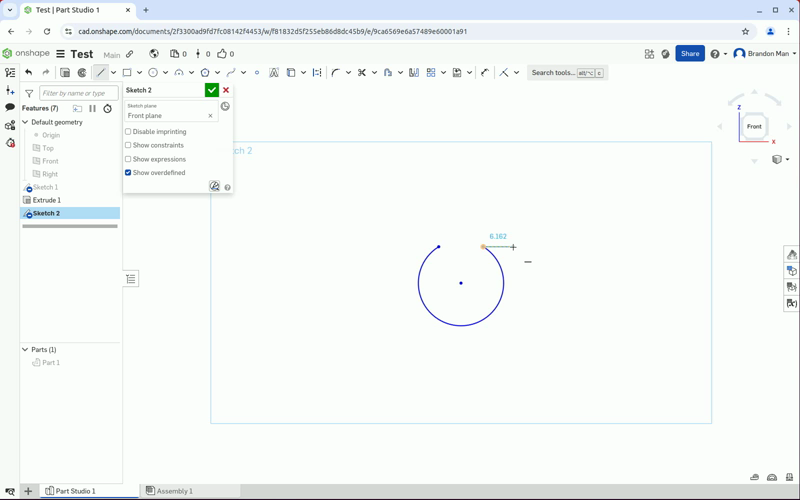
key_down(shift)
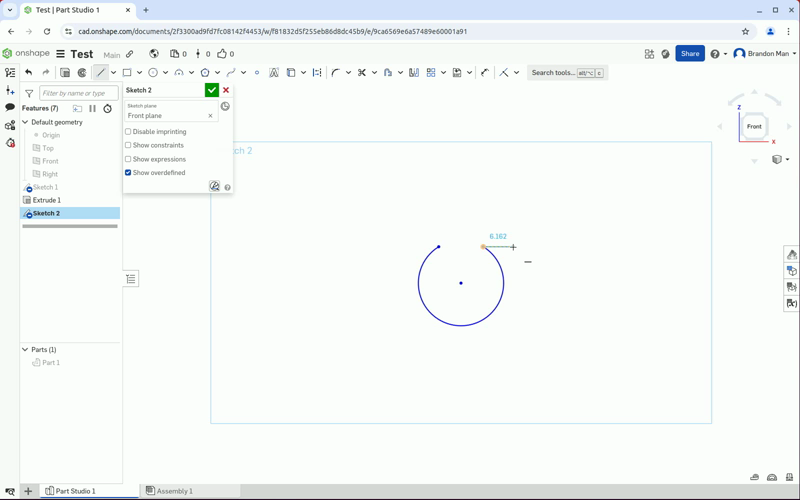
mouse_move(438, 246)
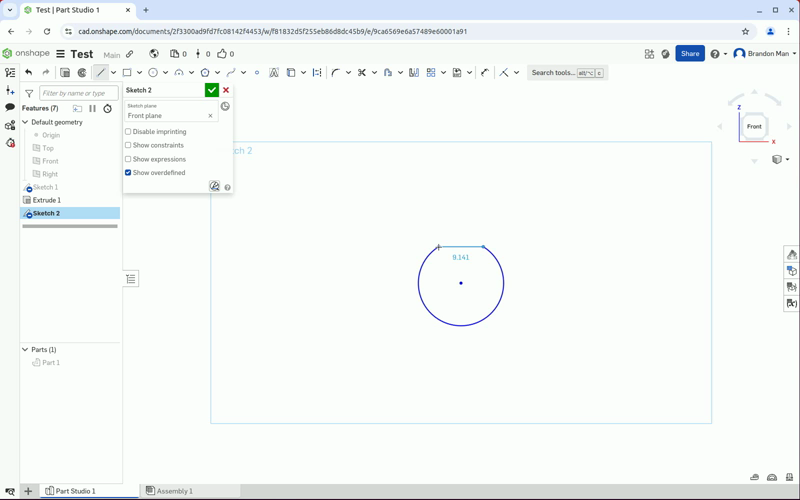
key_up(shift)
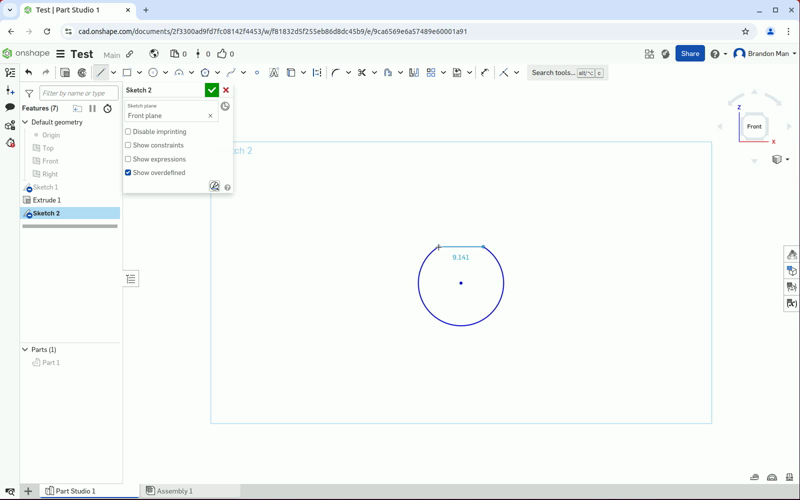
click(438, 246)
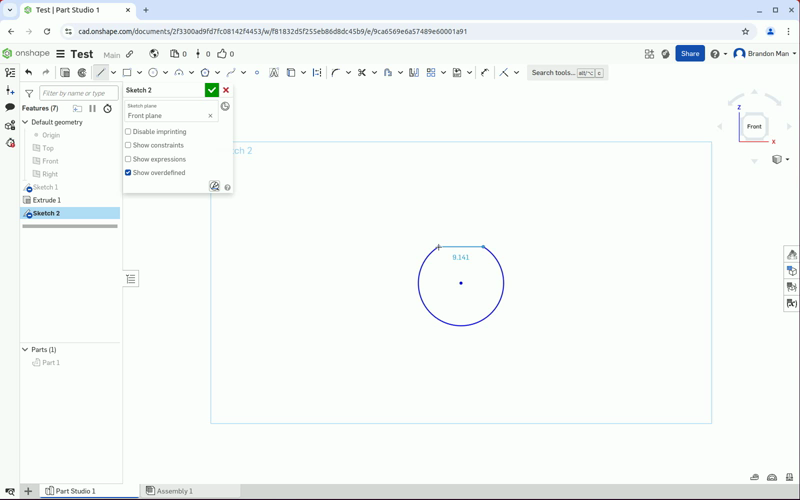
key(esc)
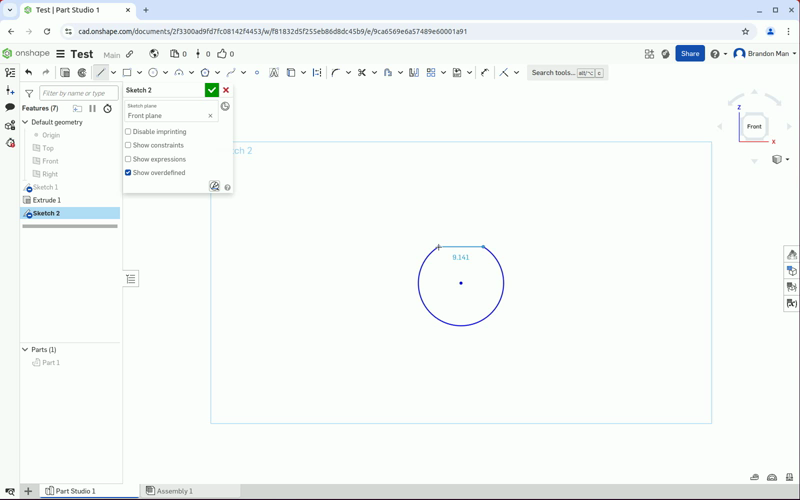
mouse_move(422, 286)
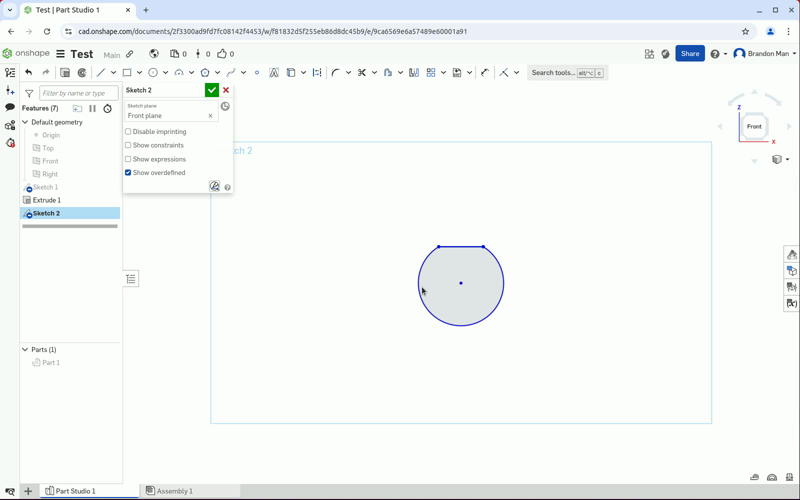
click(422, 286)
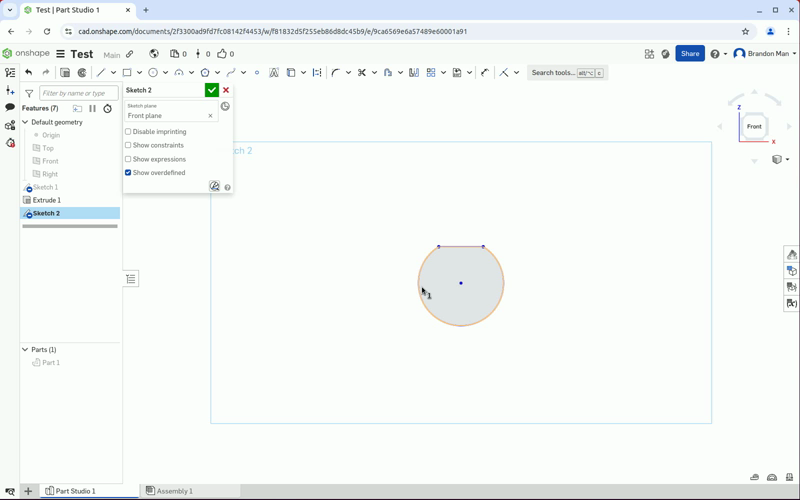
mouse_move(73, 352)
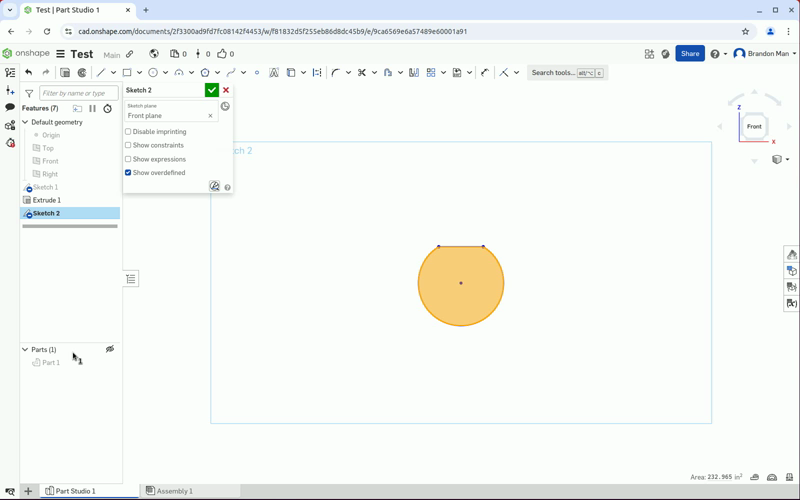
key(shift+y)
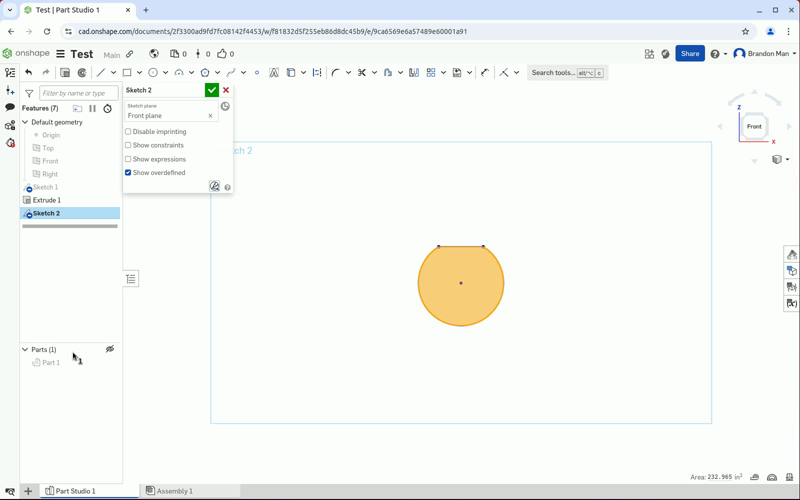
key(shift+e)
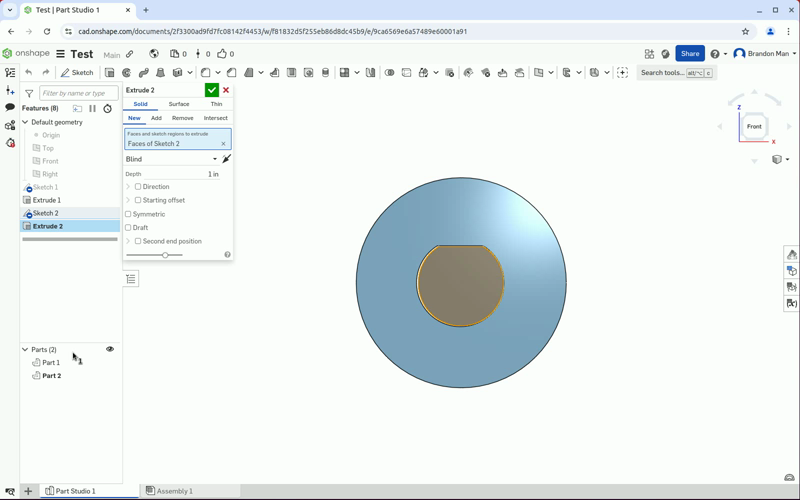
mouse_move(143, 106)
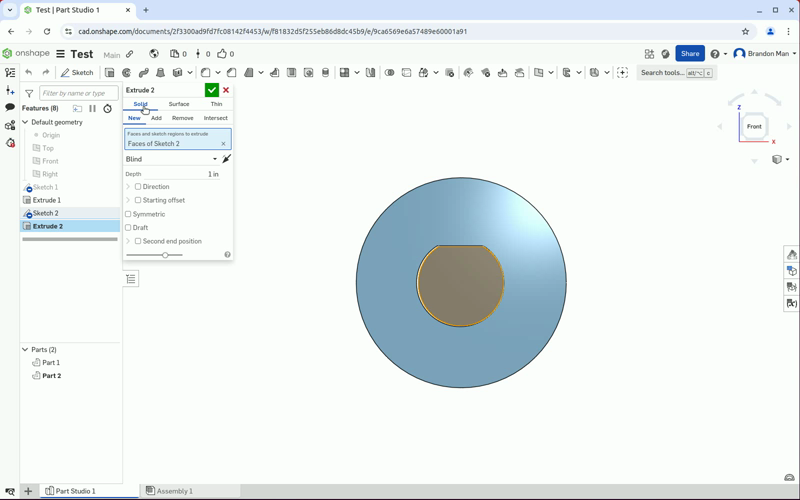
click(143, 106)
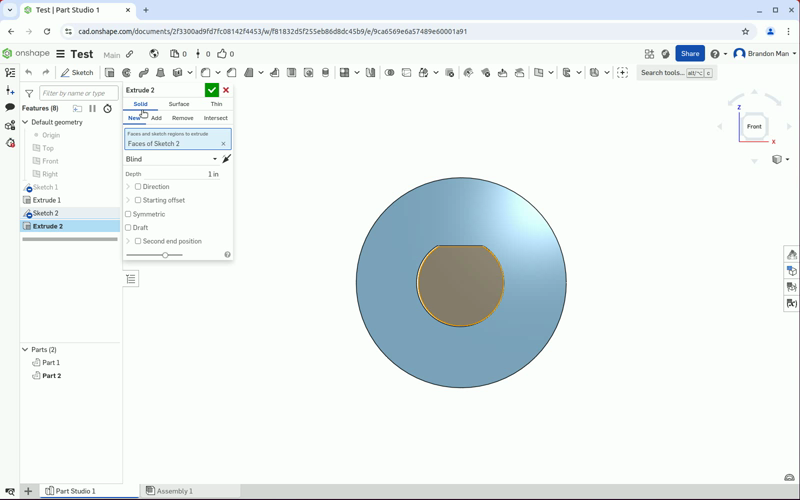
mouse_move(137, 120)
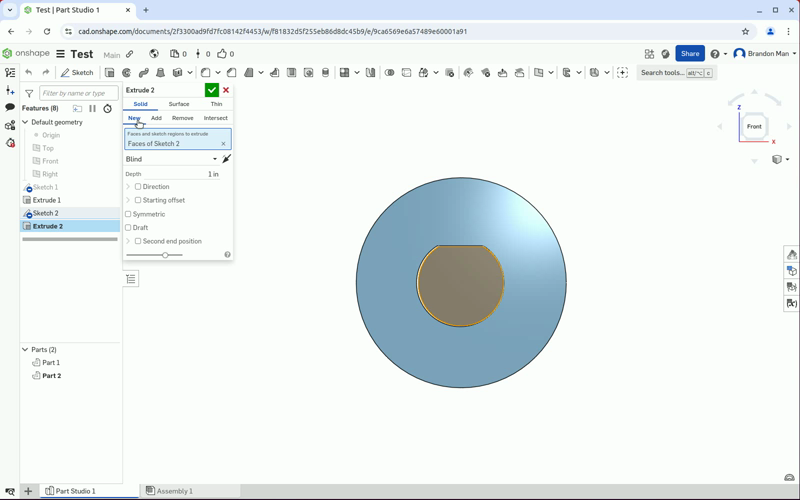
click(137, 120)
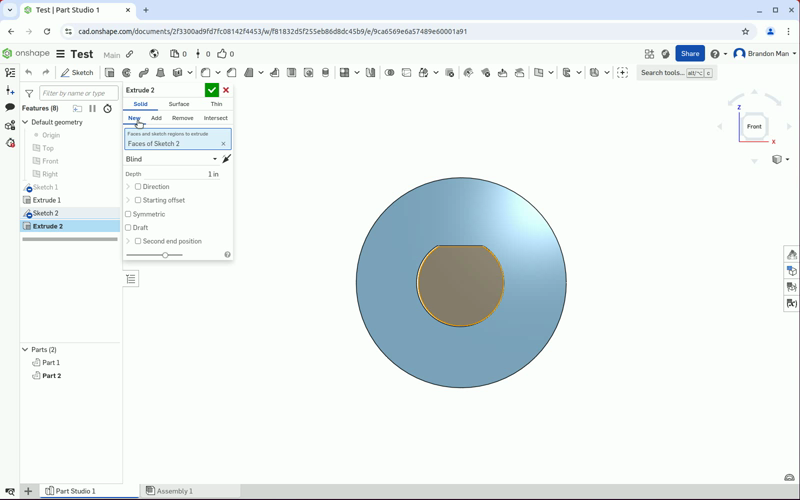
key(tab, 4)
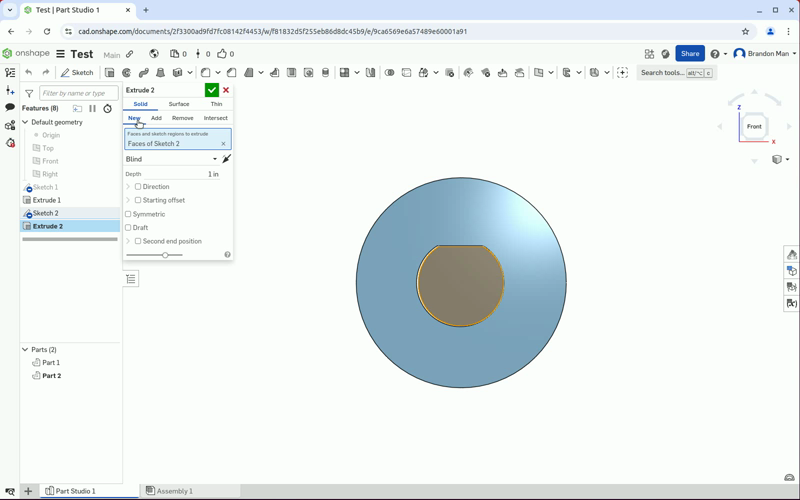
text(23.108)
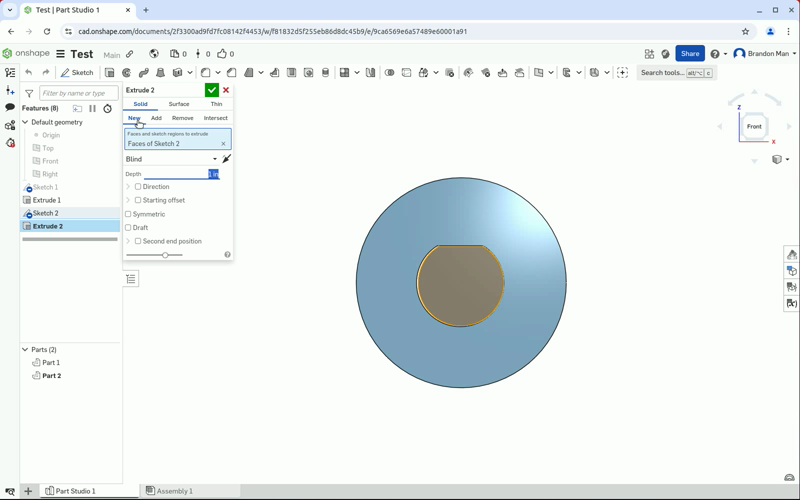
key(enter)
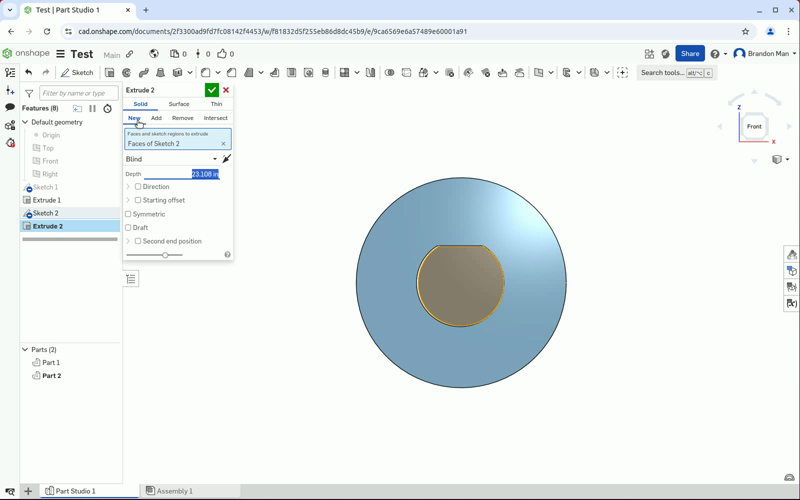
key(shift+h)
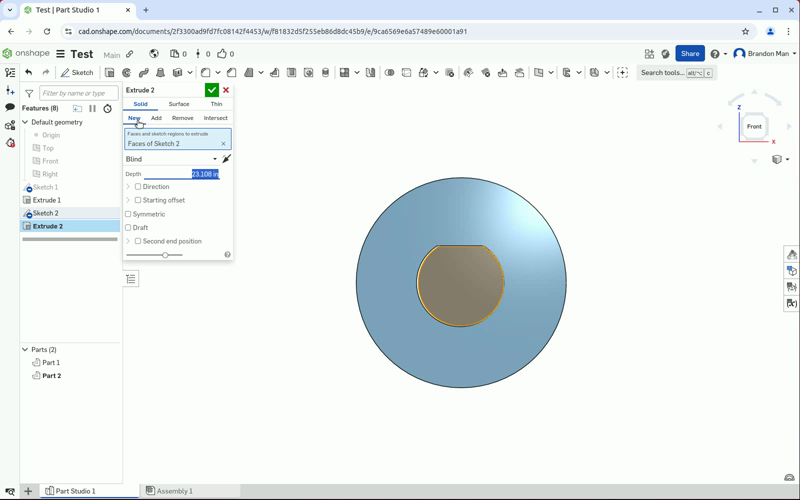
key(shift+h)
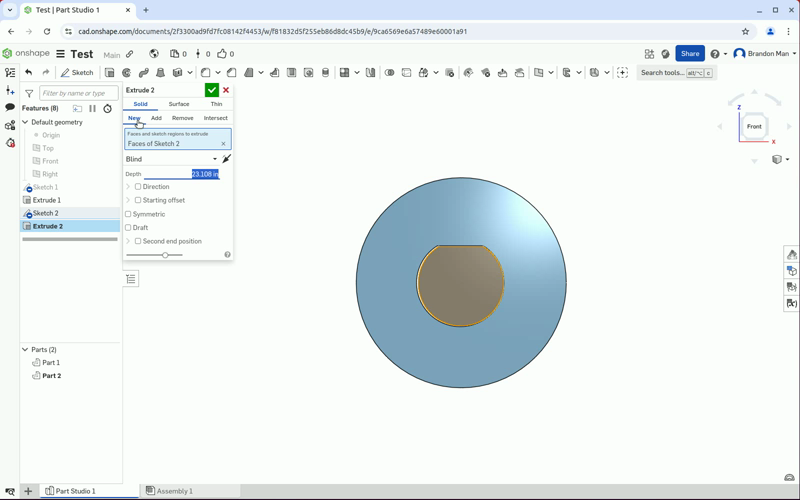
key(shift+7)
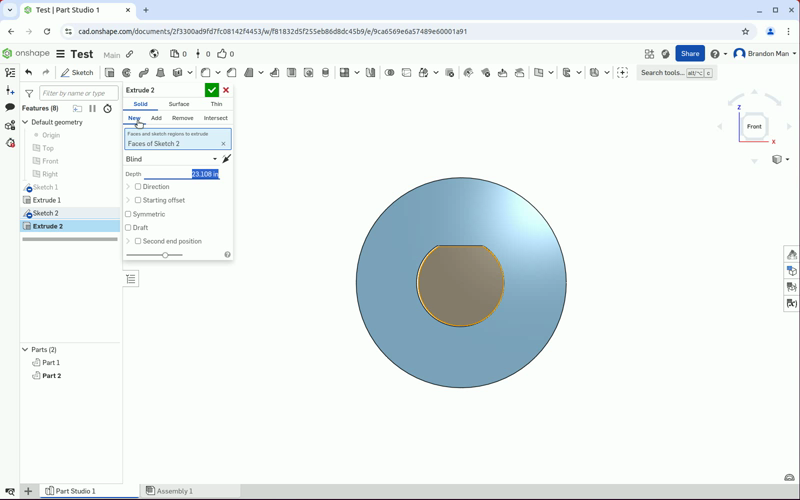
key(left, 2)
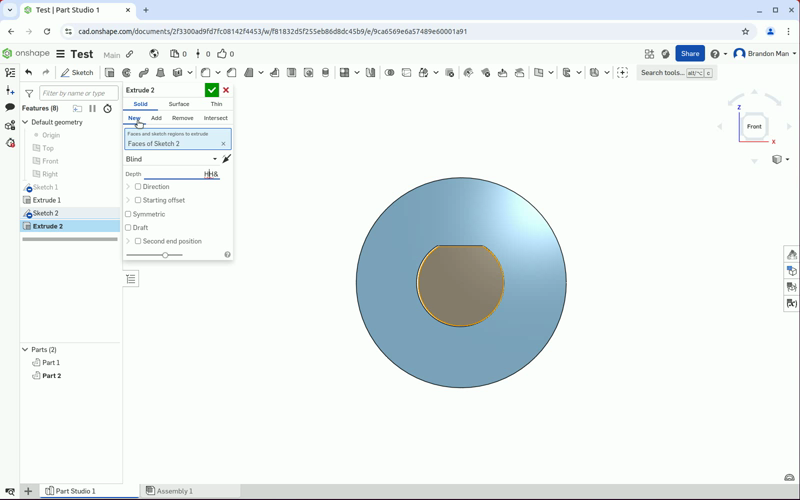
key(down, 2)
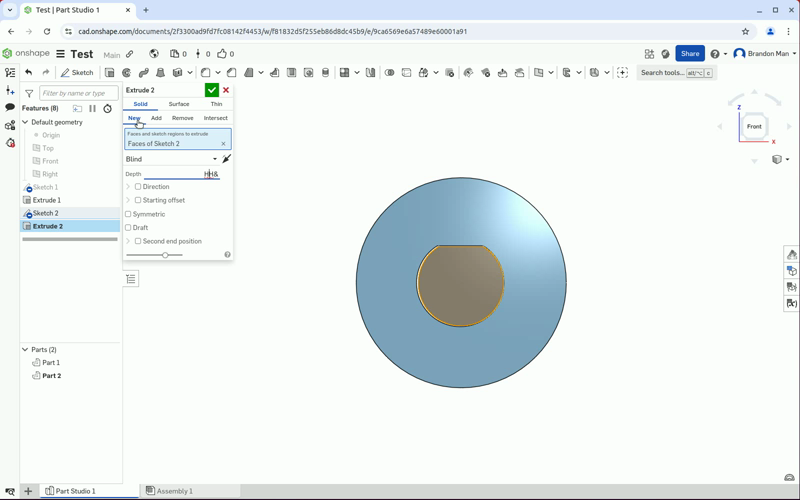
key(up, 2)
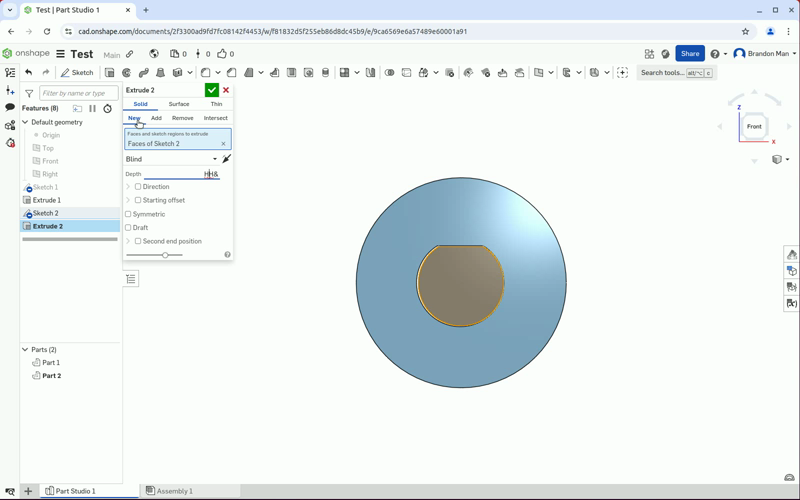
key(right, 2)
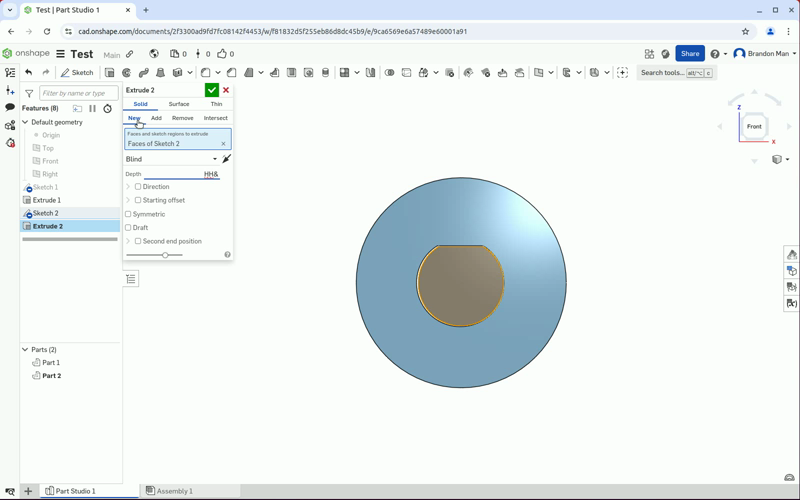
mouse_move(73, 189)
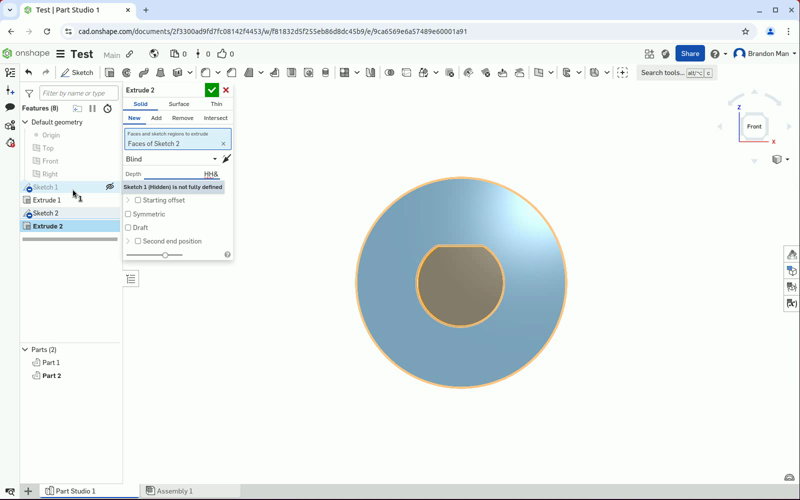
click(73, 189)